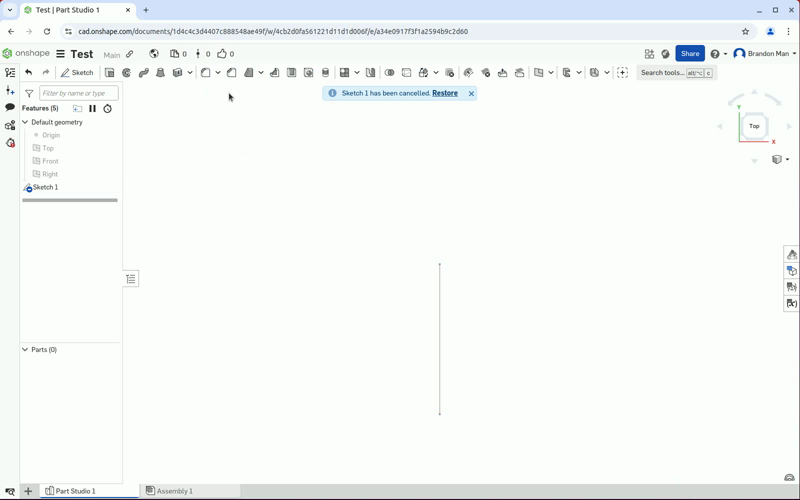
key(shift+h)
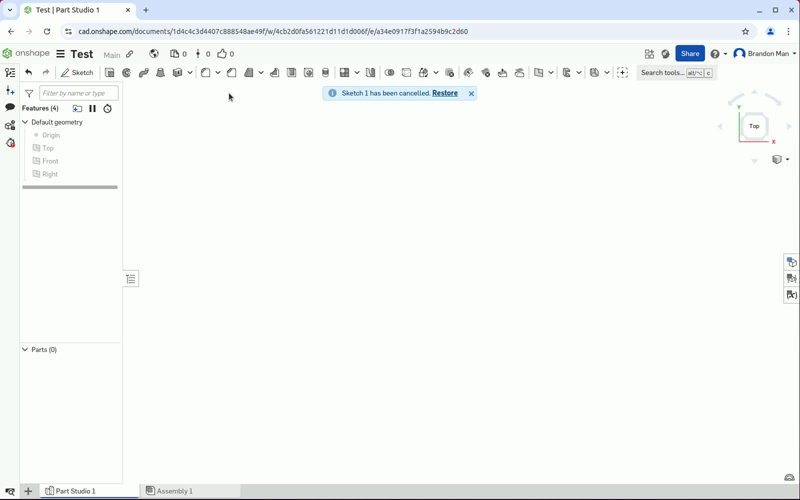
mouse_move(73, 352)
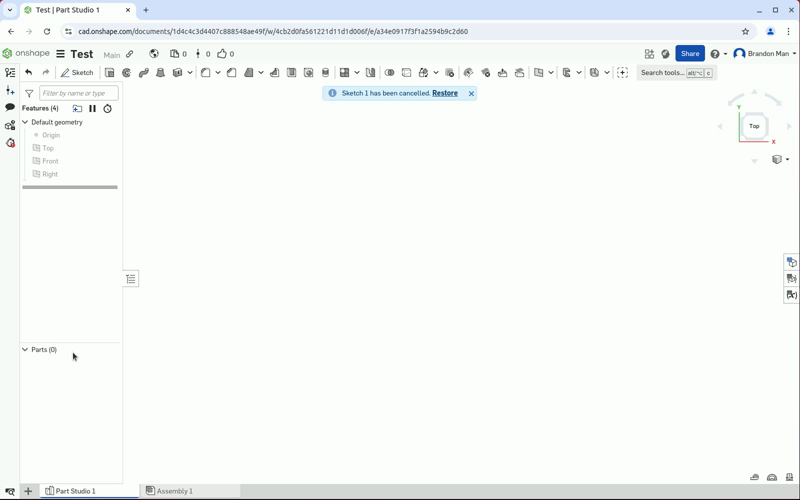
key(y)
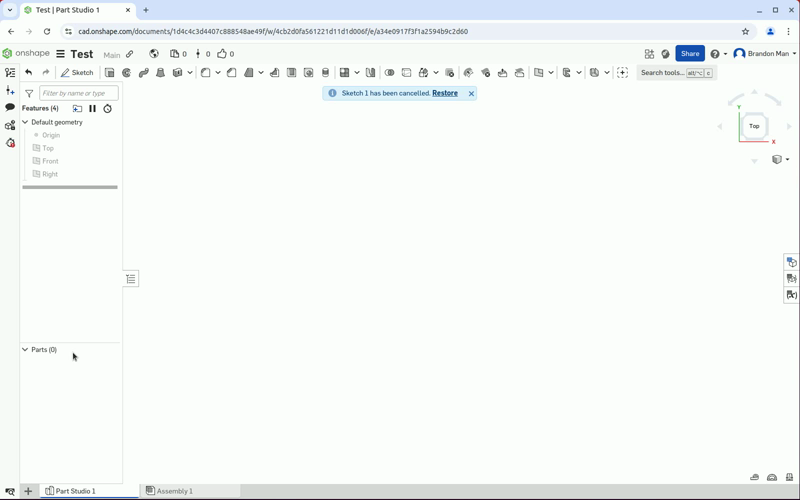
key(shift+p)
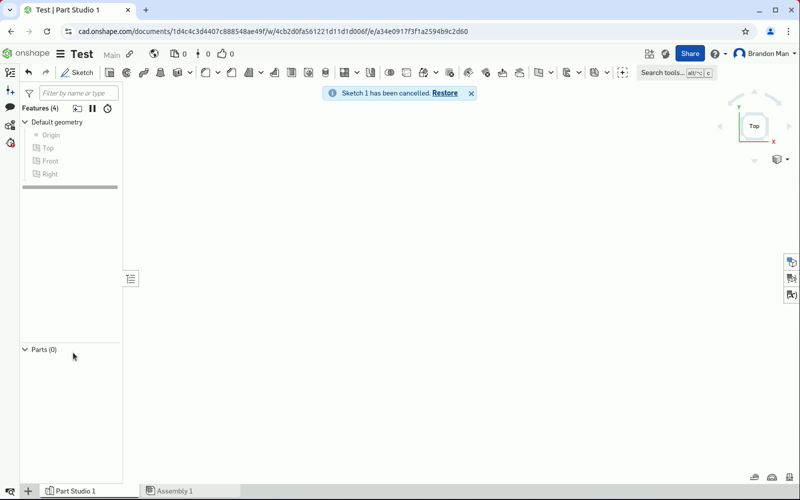
key(space)
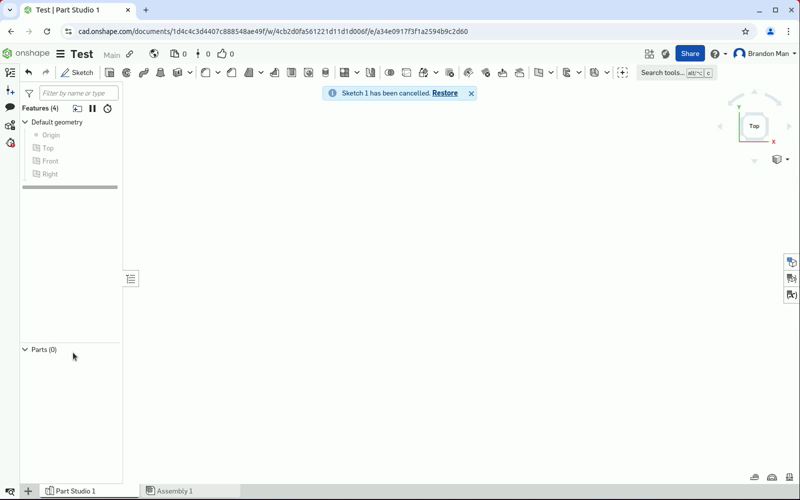
key_down(shift)
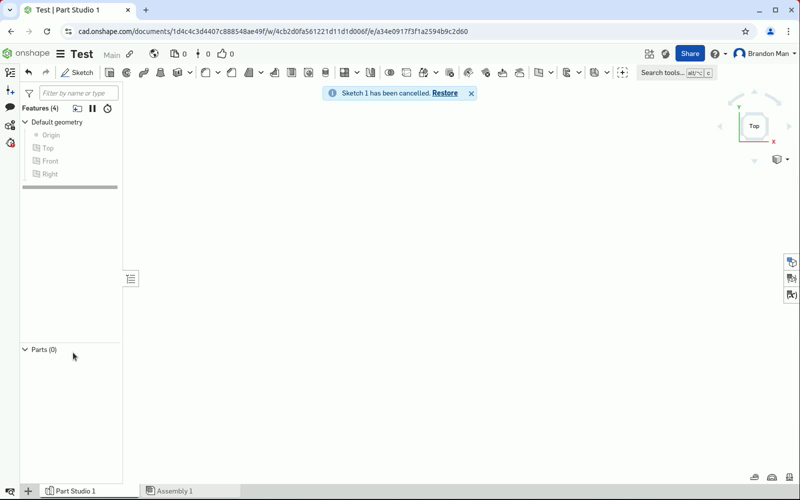
key(up)
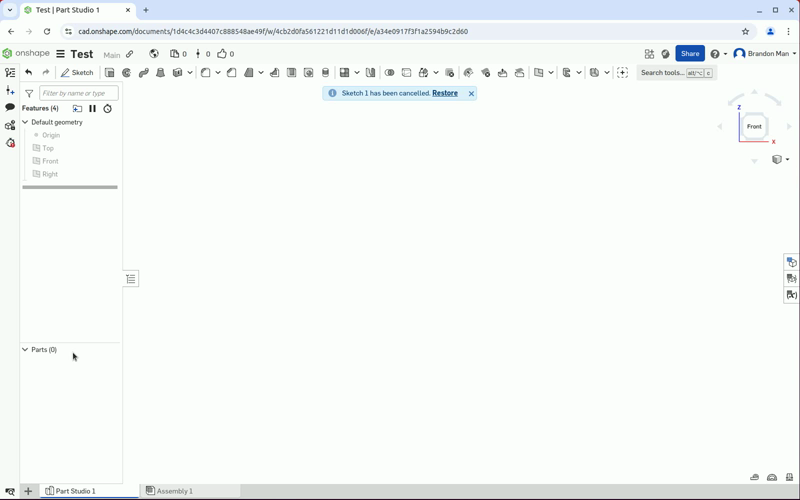
key_up(shift)
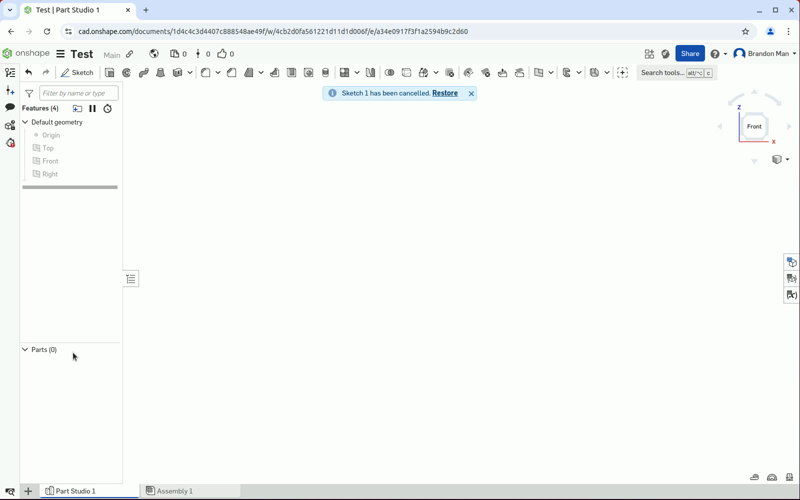
key(space)
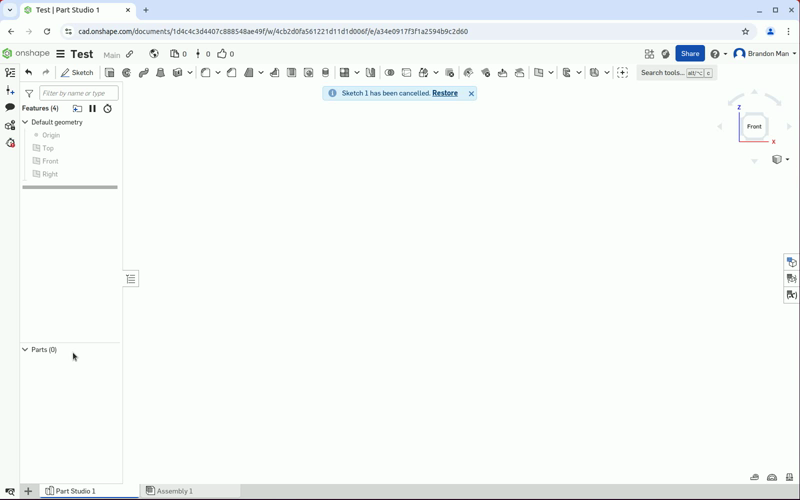
key_down(shift)
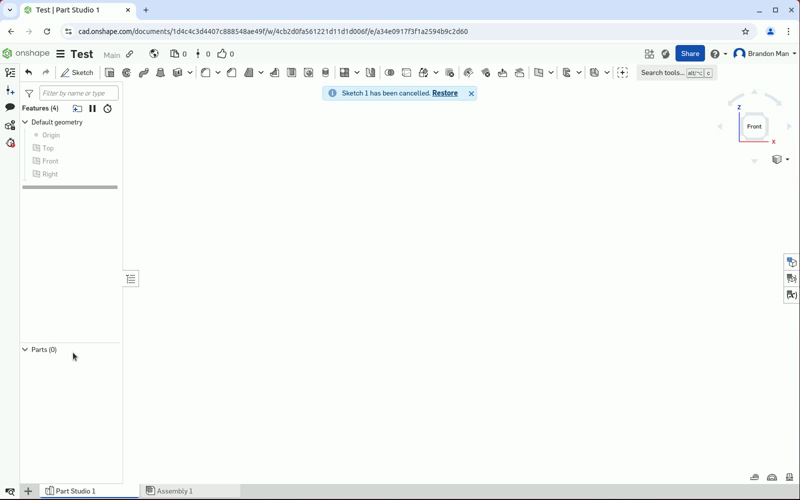
key(left)
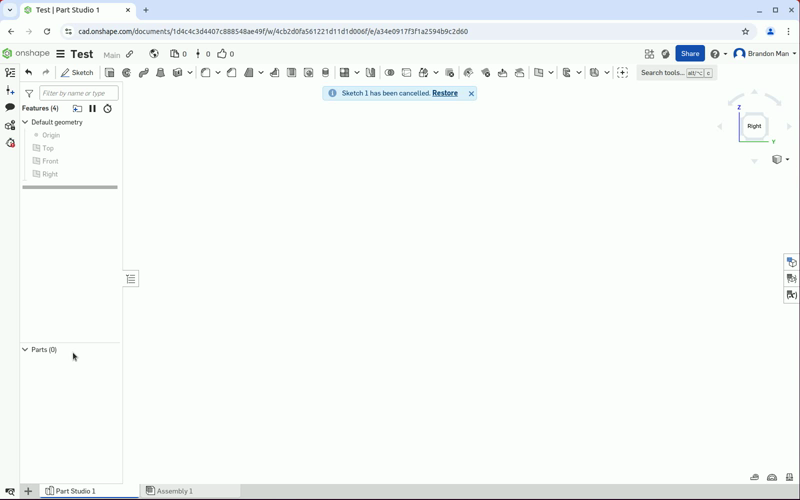
key_up(shift)
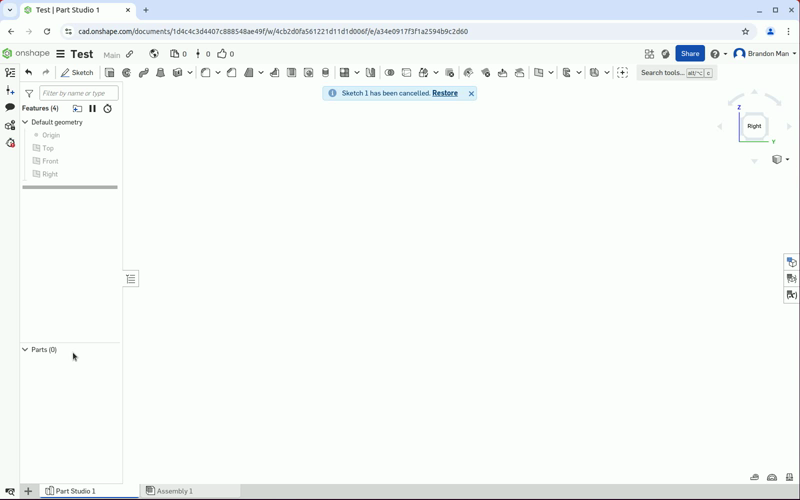
mouse_move(73, 352)
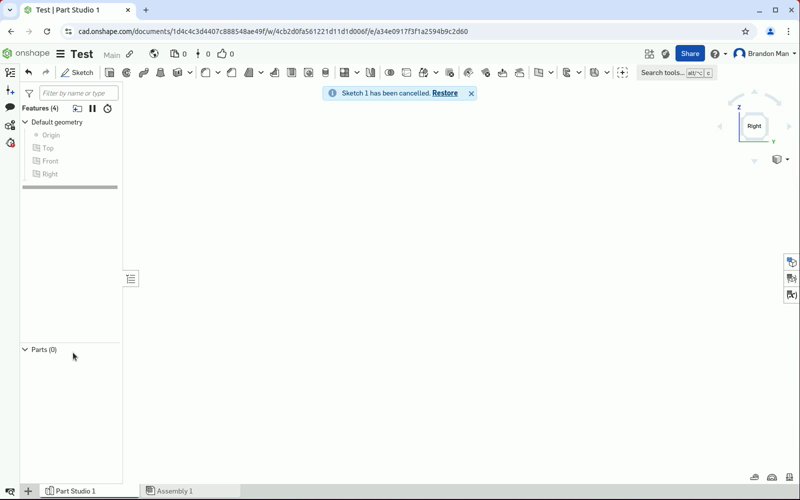
key(shift+y)
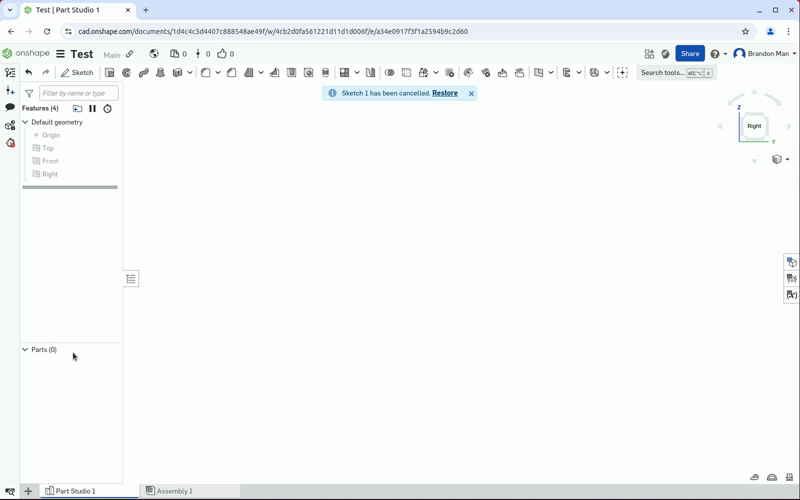
key(shift+s)
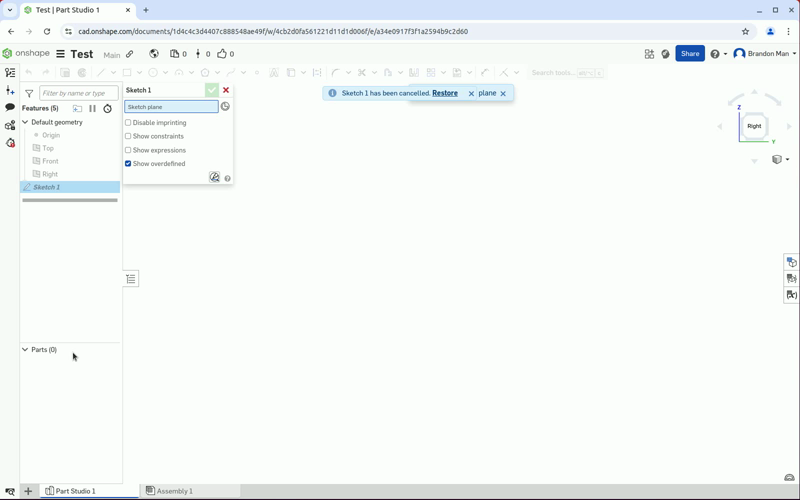
mouse_move(73, 176)
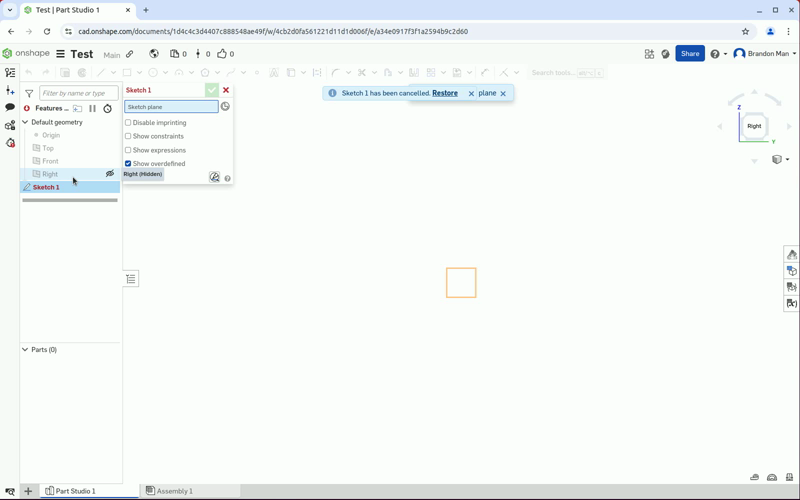
click(73, 176)
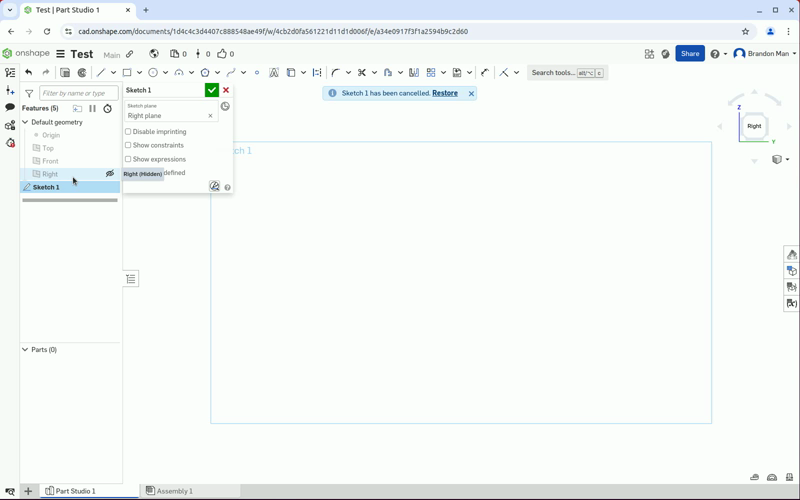
mouse_move(73, 352)
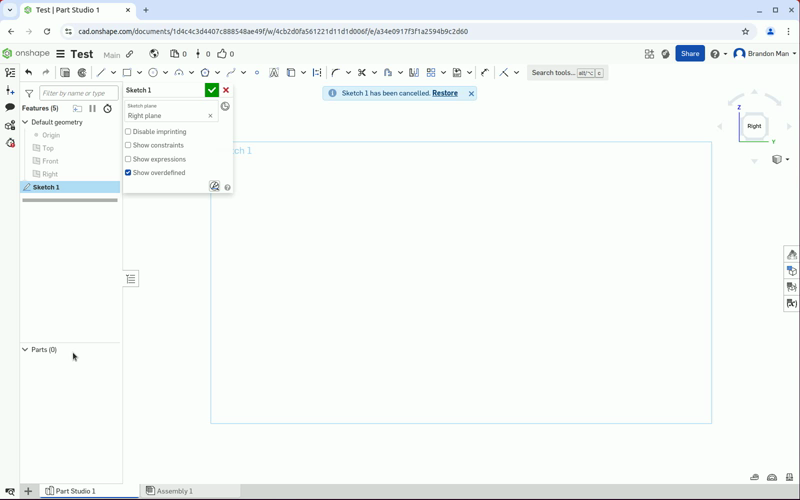
key(y)
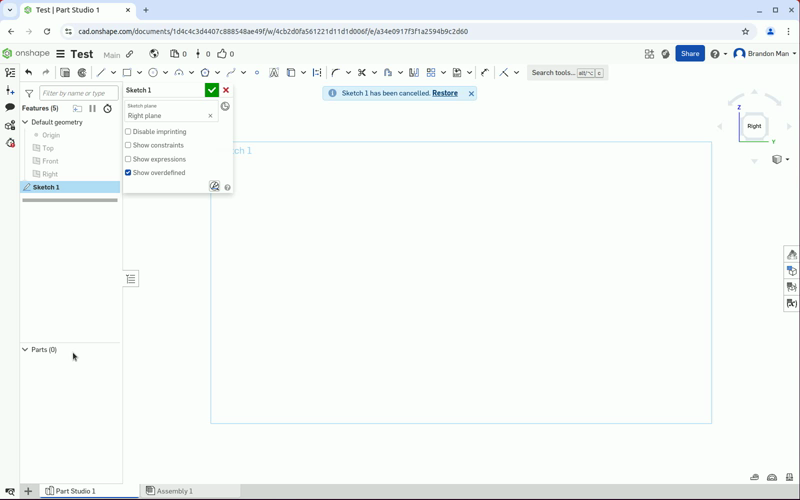
key(l)
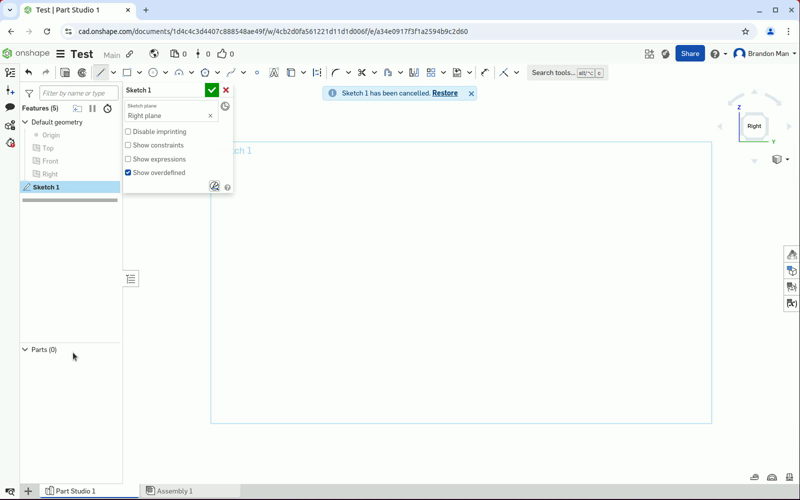
key_down(shift)
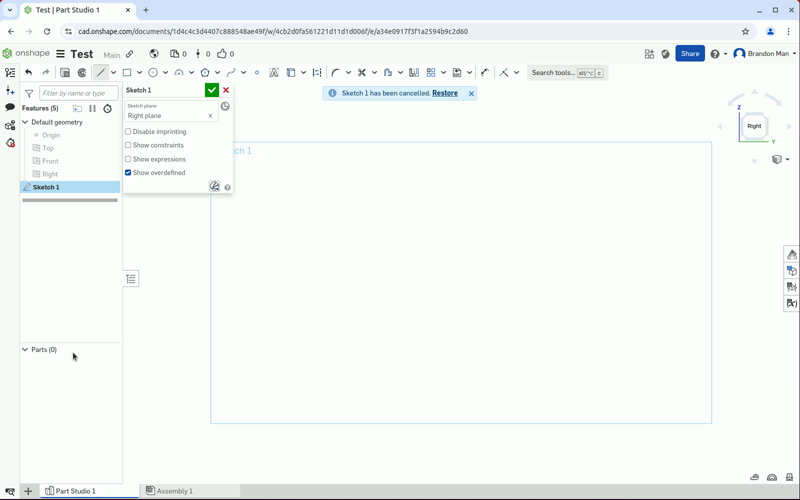
mouse_move(460, 282)
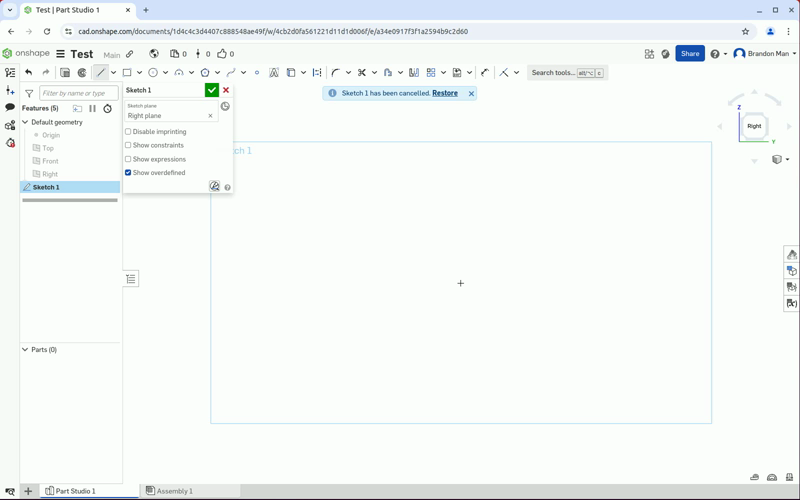
click(460, 282)
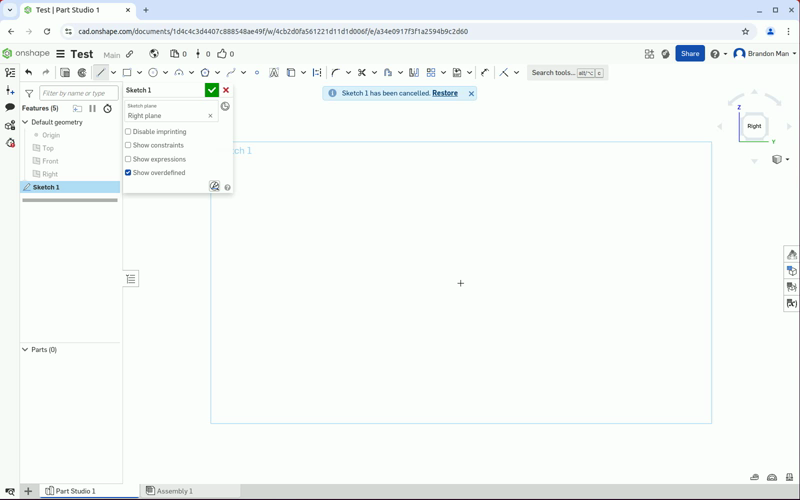
key_up(shift)
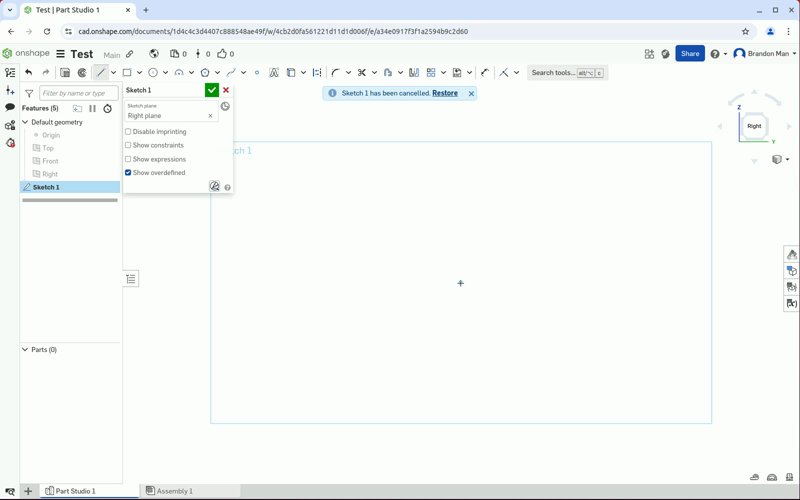
key_down(shift)
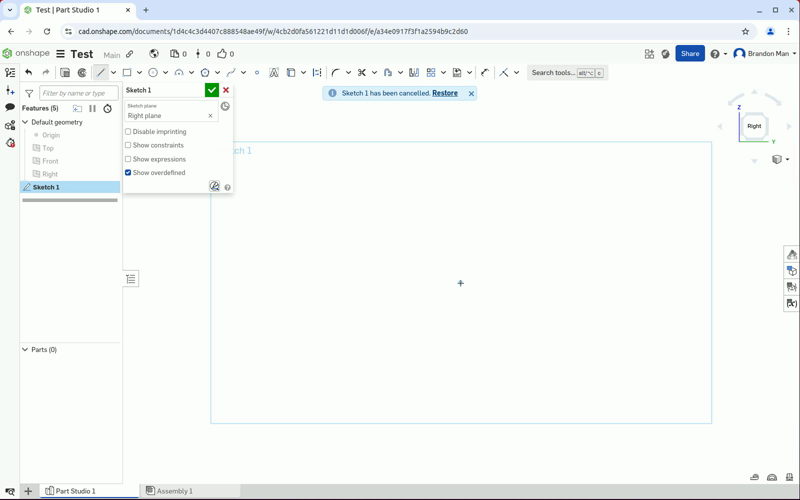
mouse_move(573, 282)
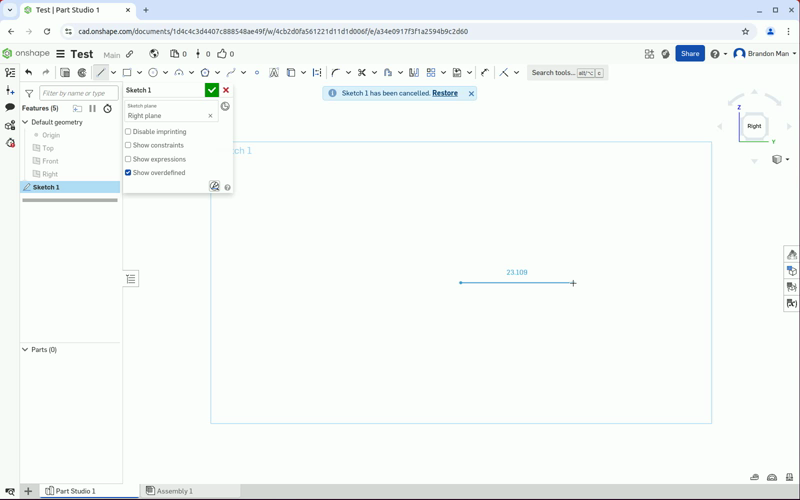
click(573, 282)
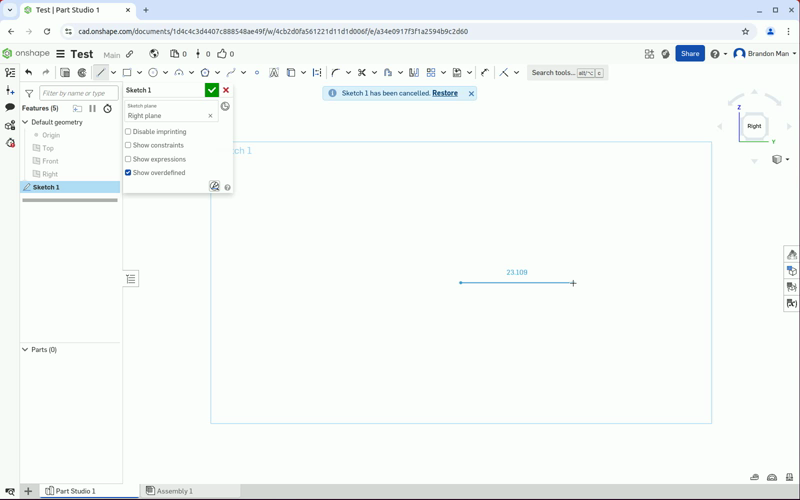
key_up(shift)
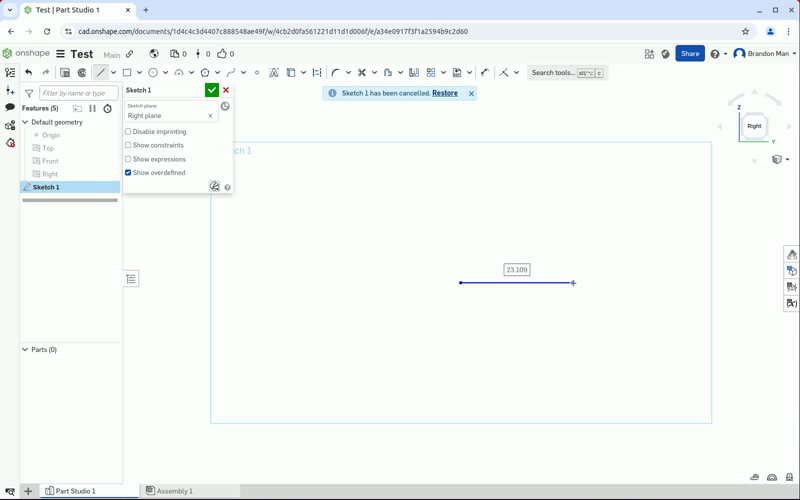
key_down(shift)
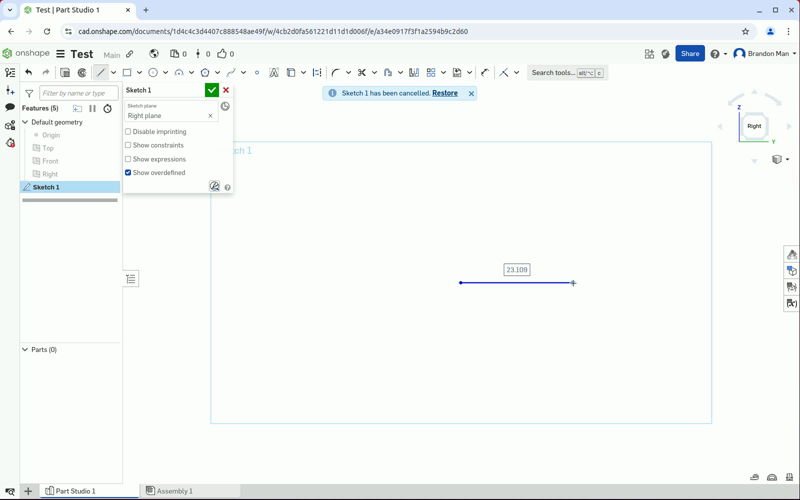
mouse_move(573, 195)
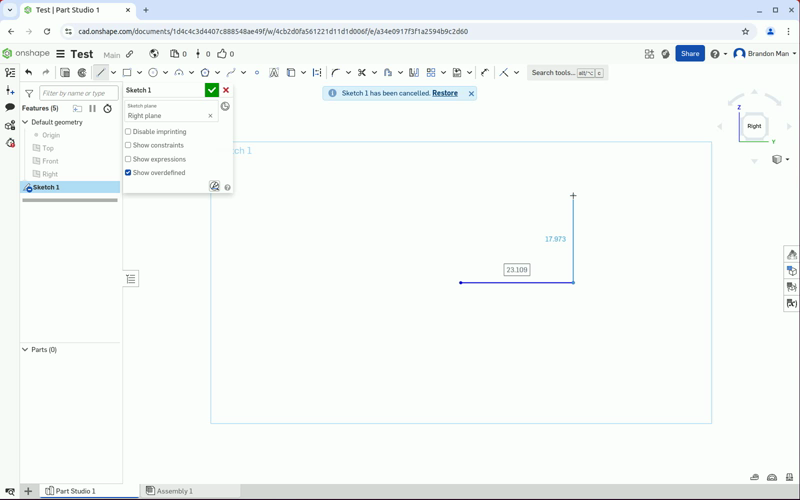
click(573, 195)
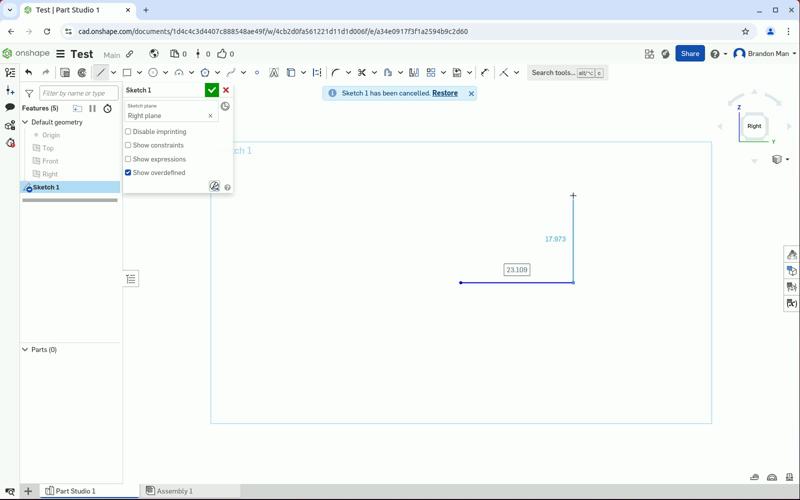
key_up(shift)
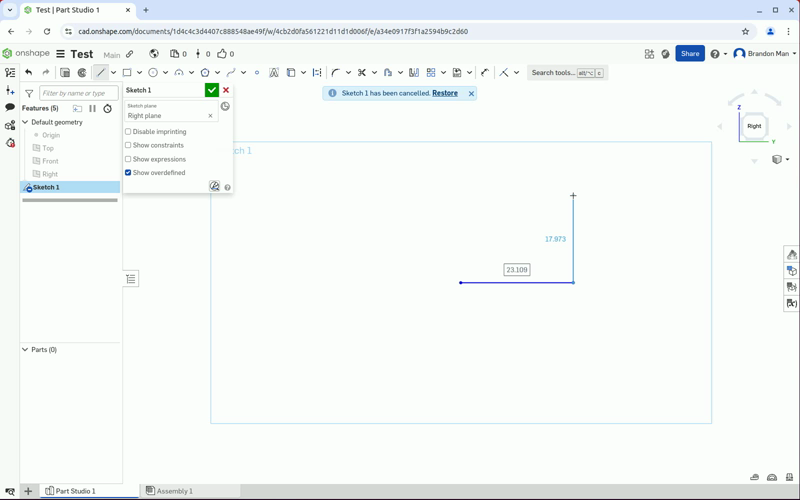
key_down(shift)
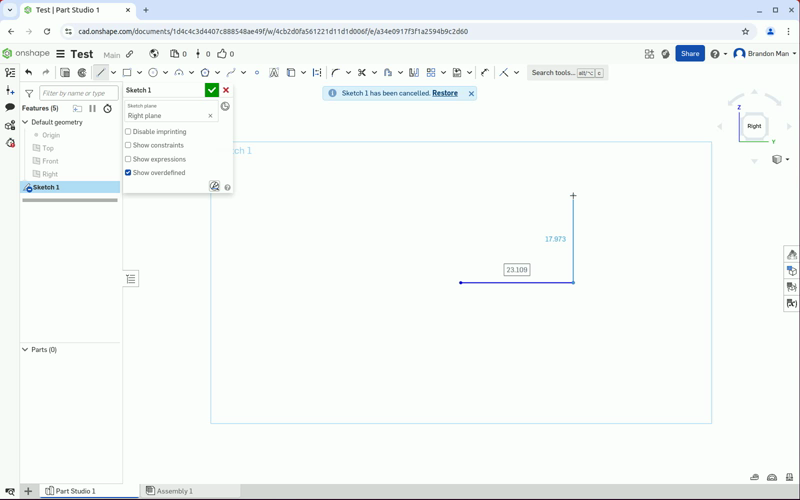
mouse_move(473, 195)
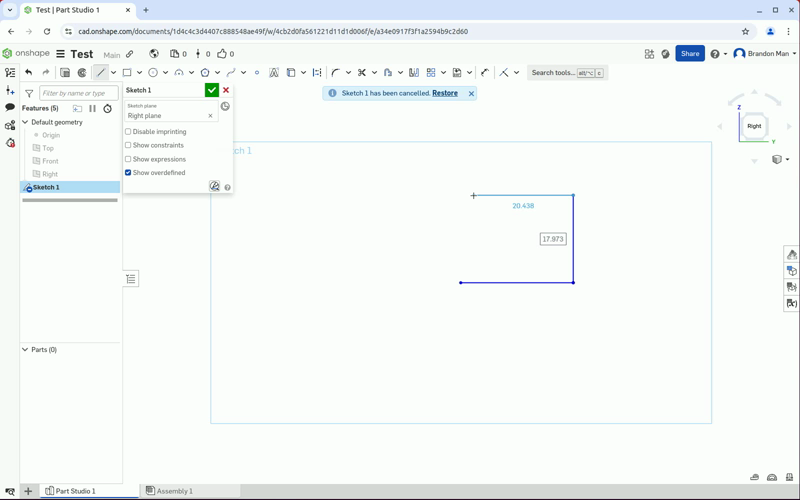
click(473, 195)
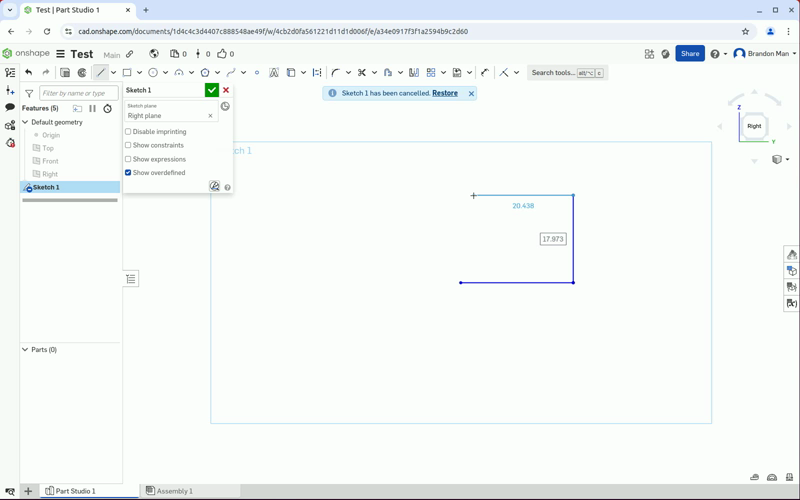
key_up(shift)
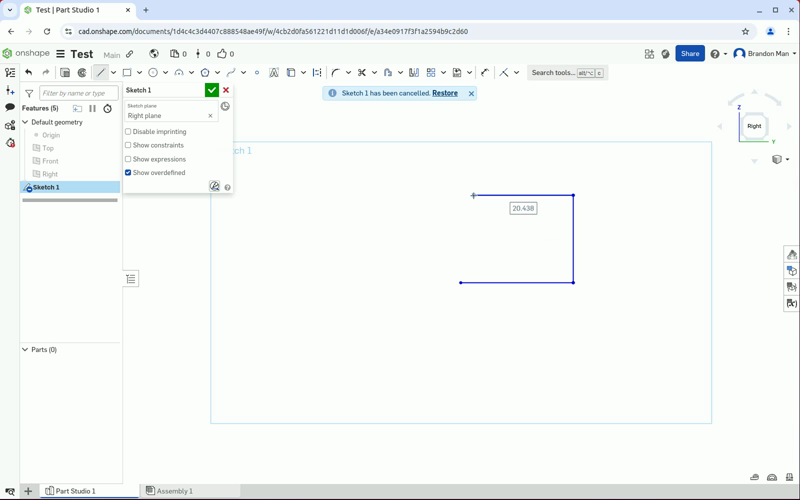
key_down(shift)
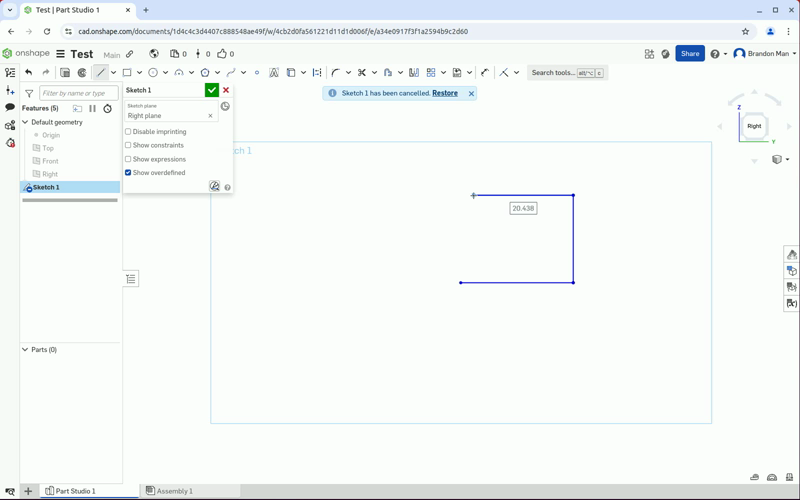
mouse_move(503, 195)
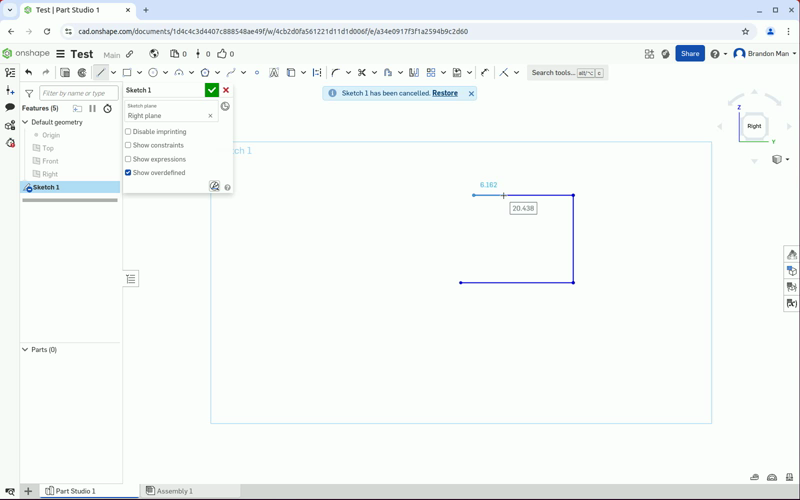
mouse_move(460, 195)
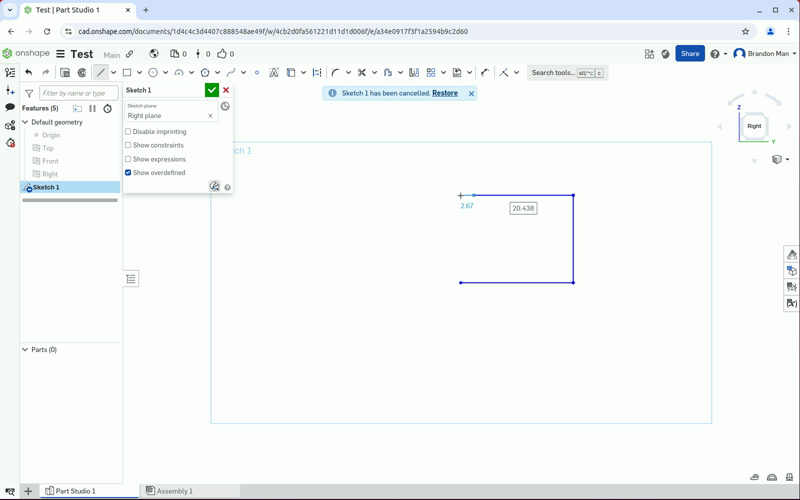
click(460, 195)
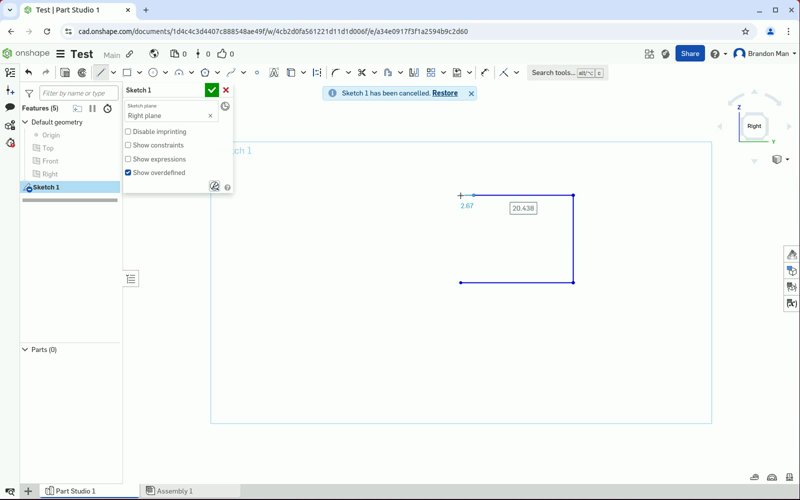
key_up(shift)
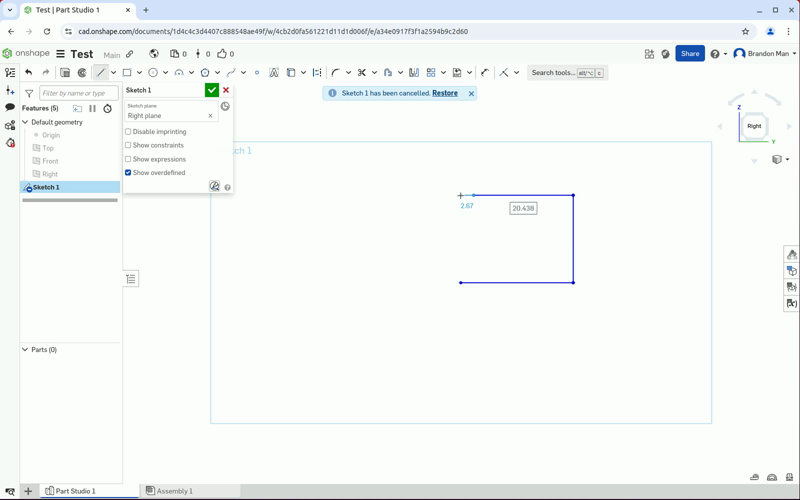
key_down(shift)
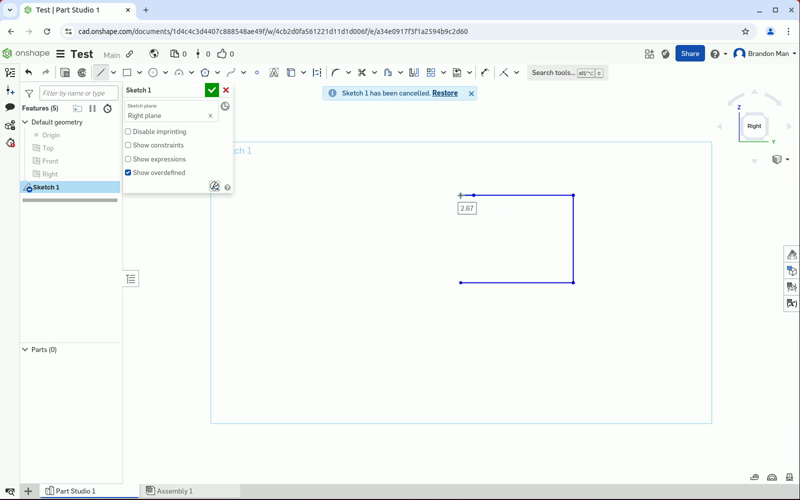
mouse_move(460, 261)
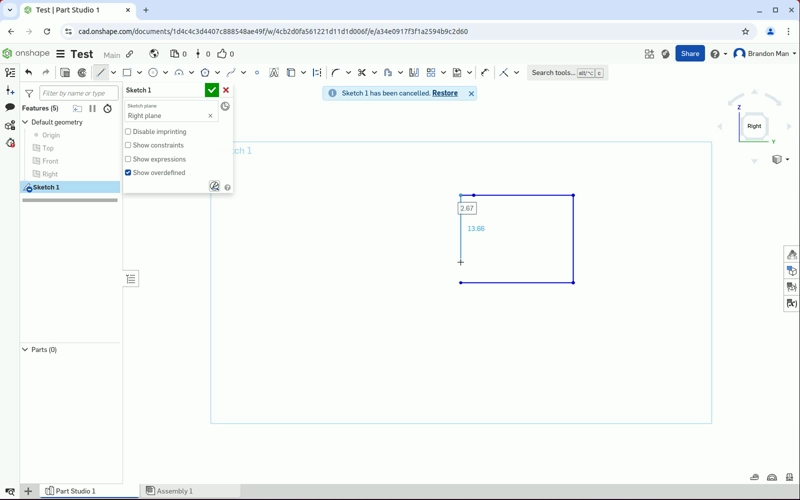
click(460, 261)
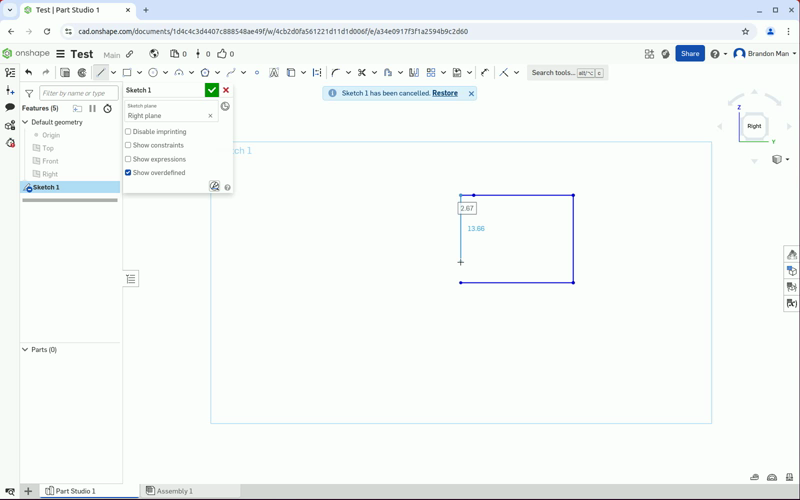
key_up(shift)
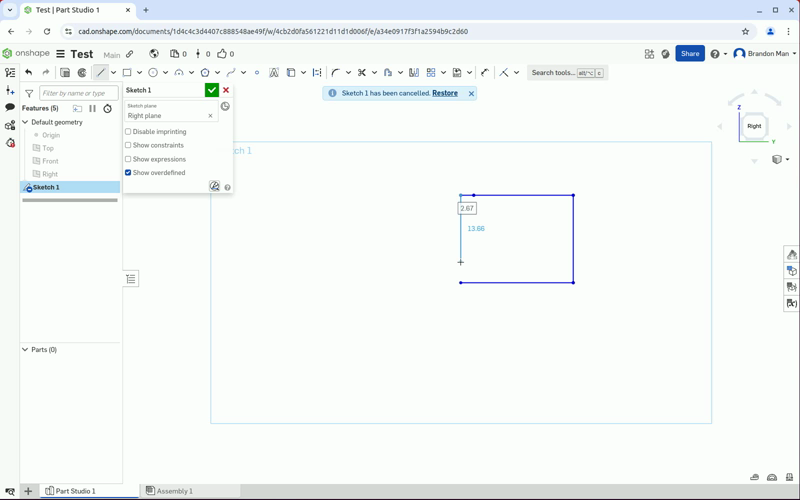
mouse_move(490, 261)
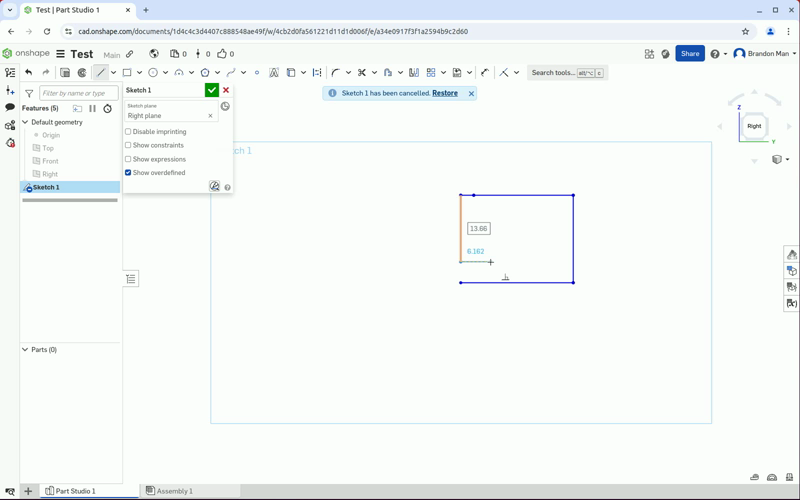
key_down(shift)
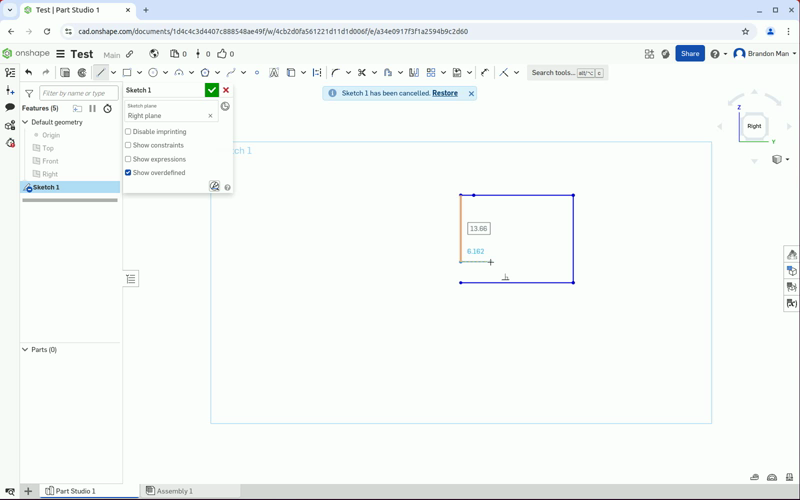
mouse_move(460, 282)
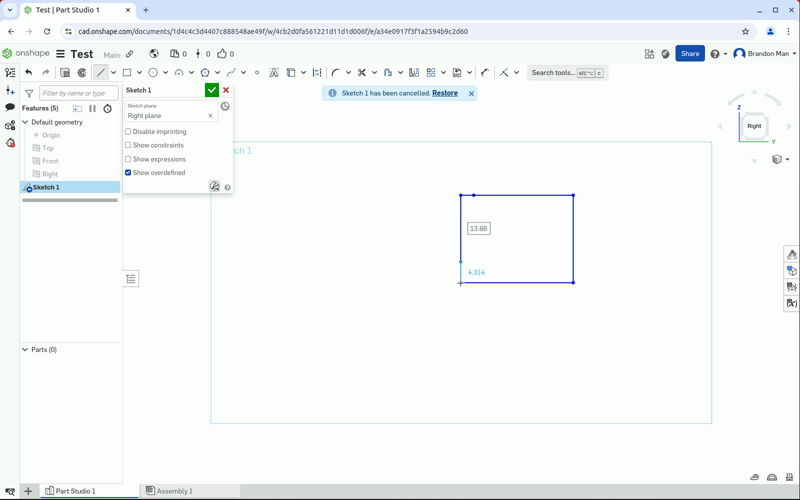
key_up(shift)
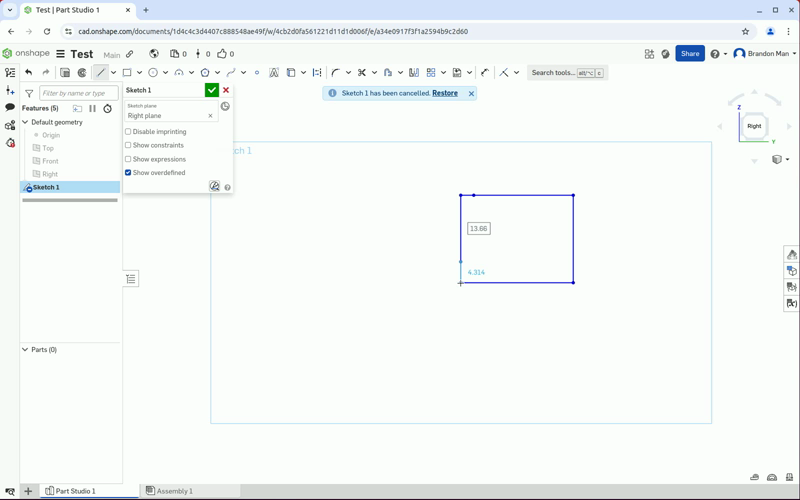
click(460, 282)
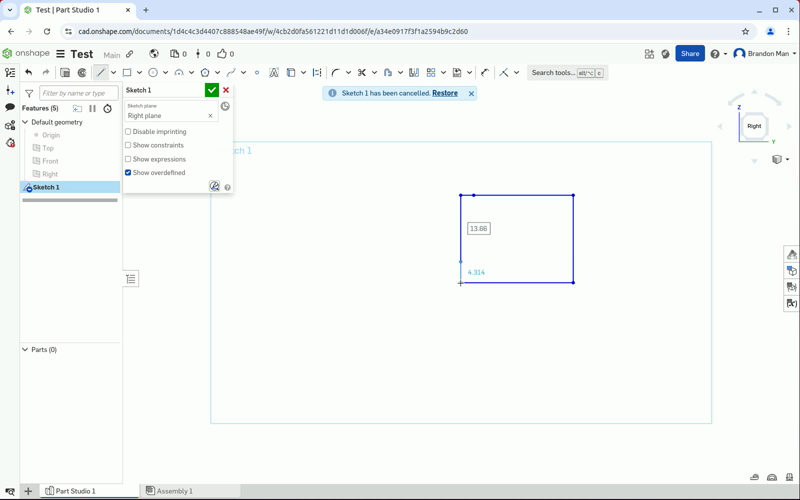
key(esc)
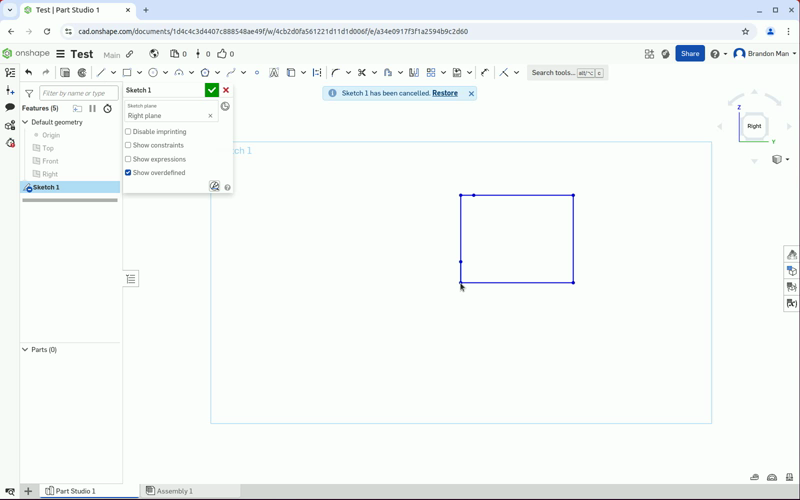
mouse_move(487, 264)
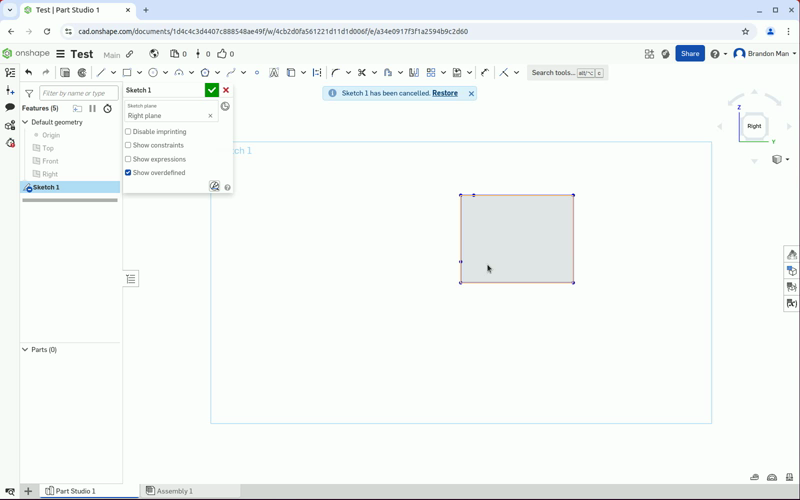
click(487, 264)
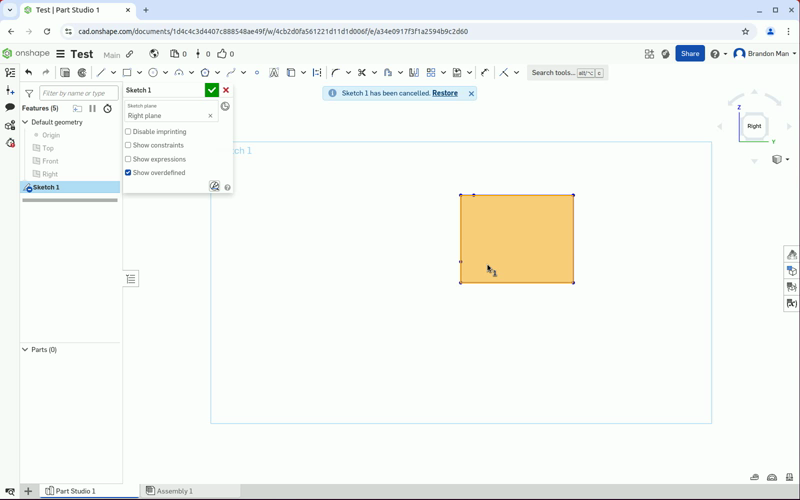
mouse_move(73, 352)
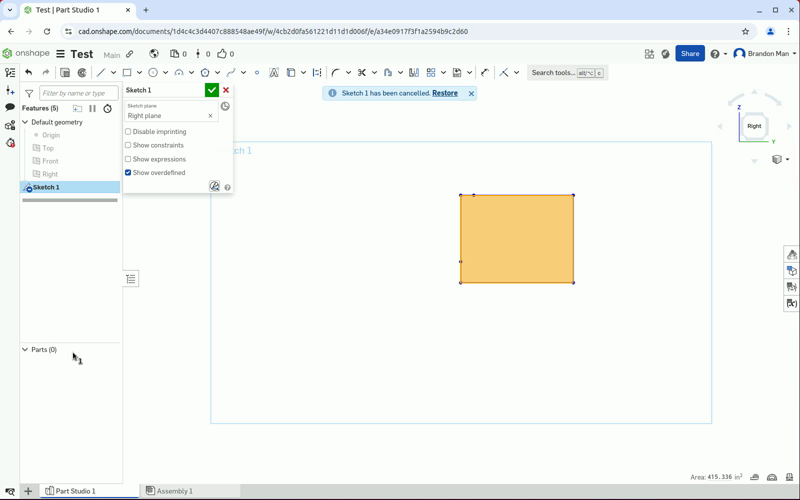
key(shift+y)
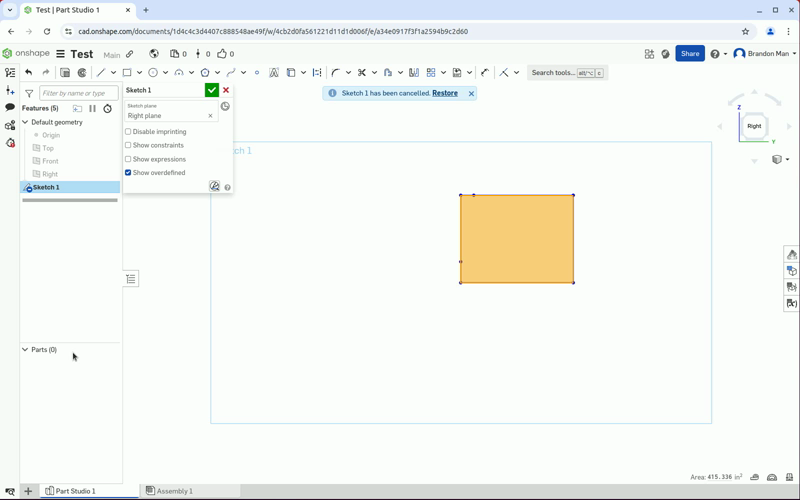
key(shift+e)
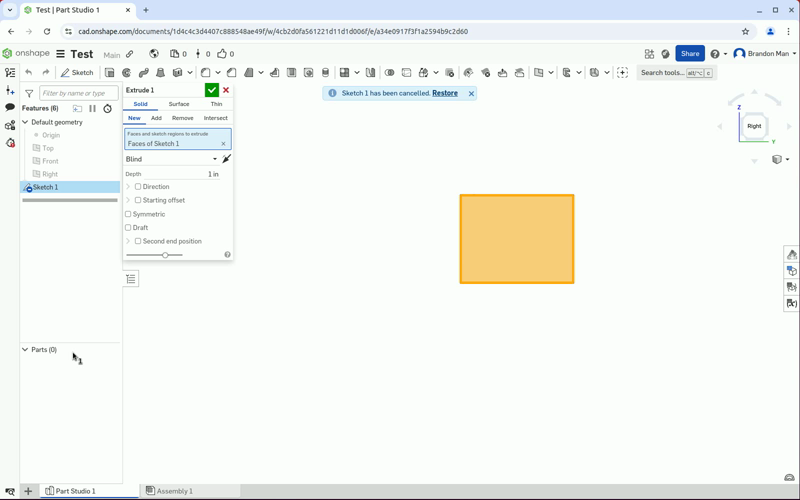
mouse_move(143, 106)
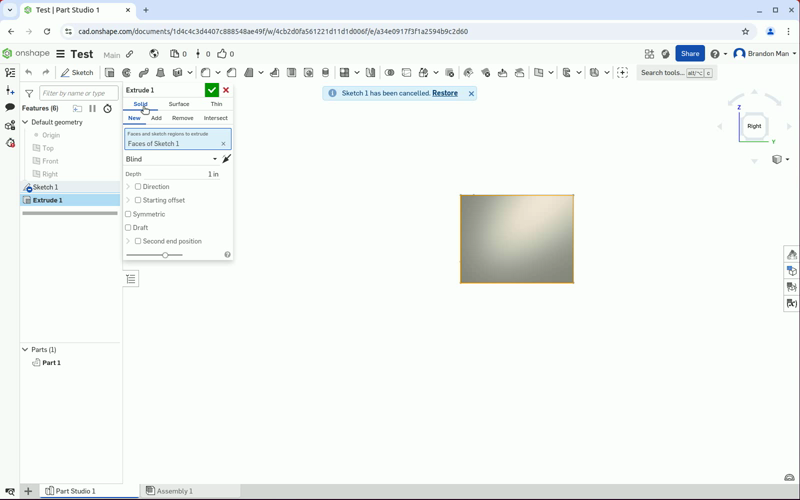
click(143, 106)
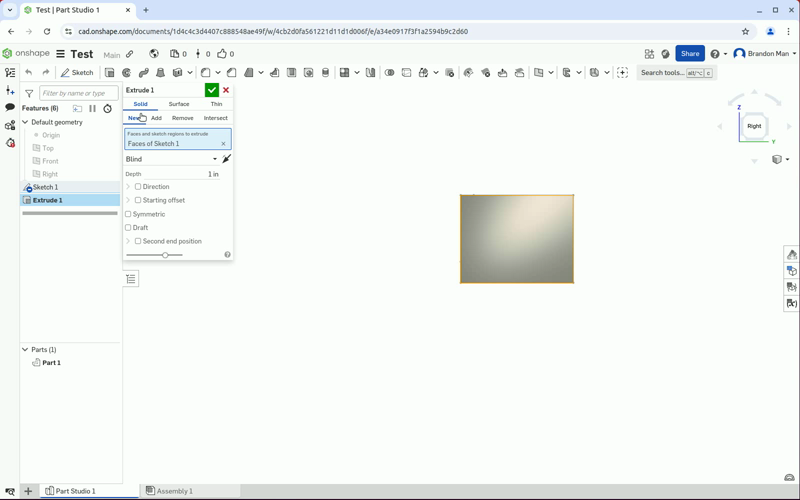
mouse_move(137, 120)
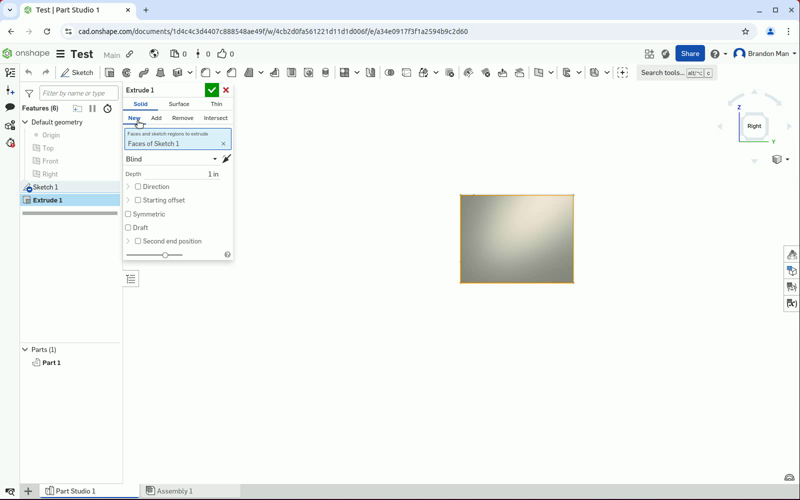
click(137, 120)
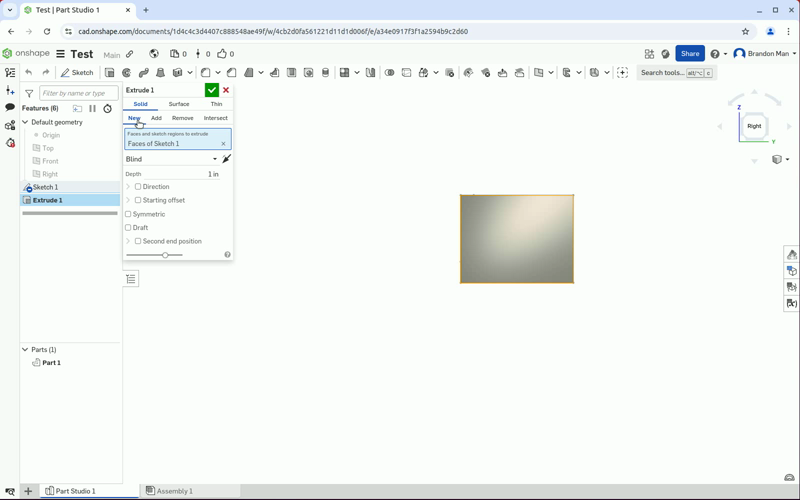
key(tab, 4)
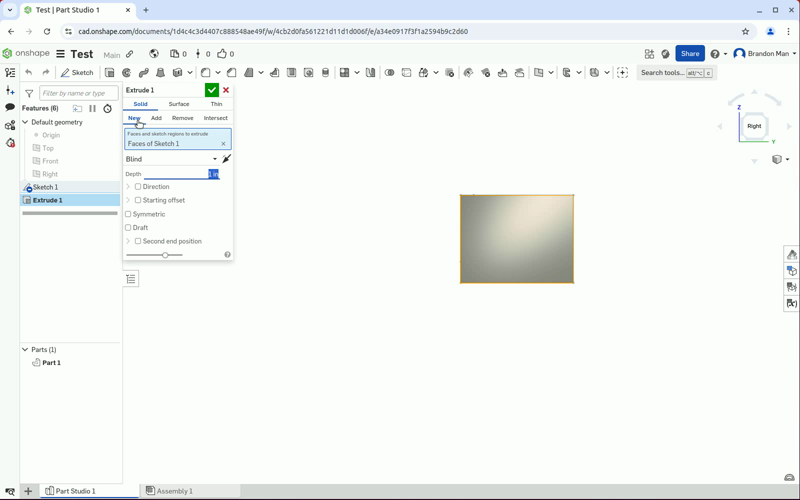
text(3.129)
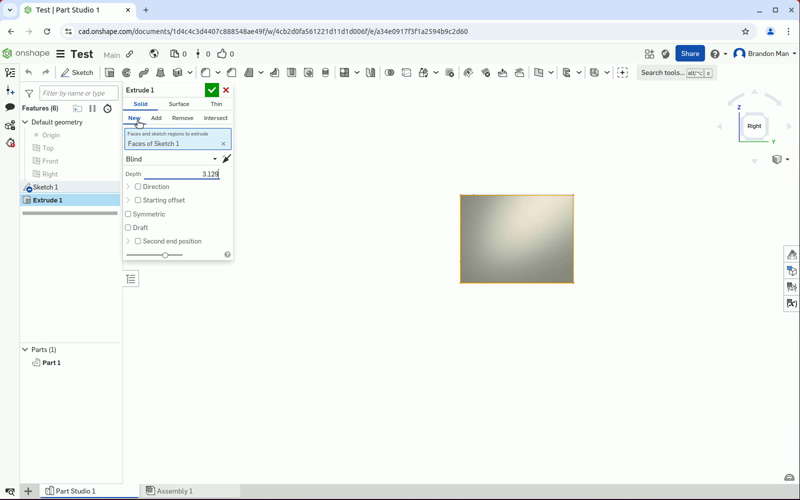
key(enter)
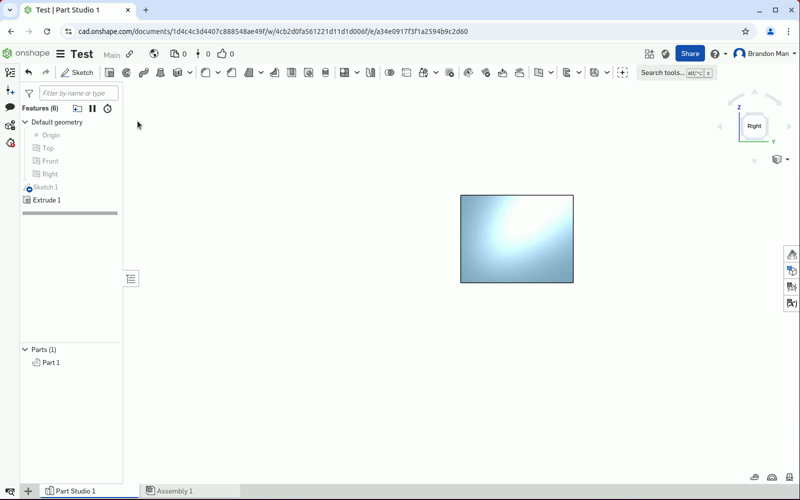
key(shift+h)
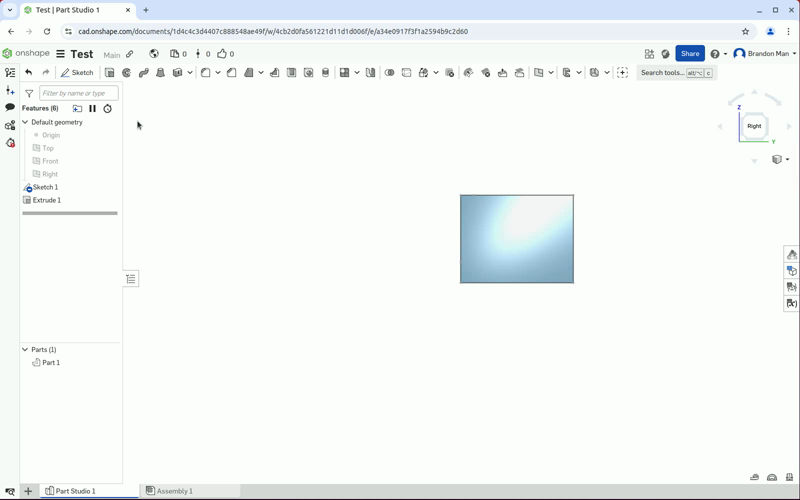
key(shift+h)
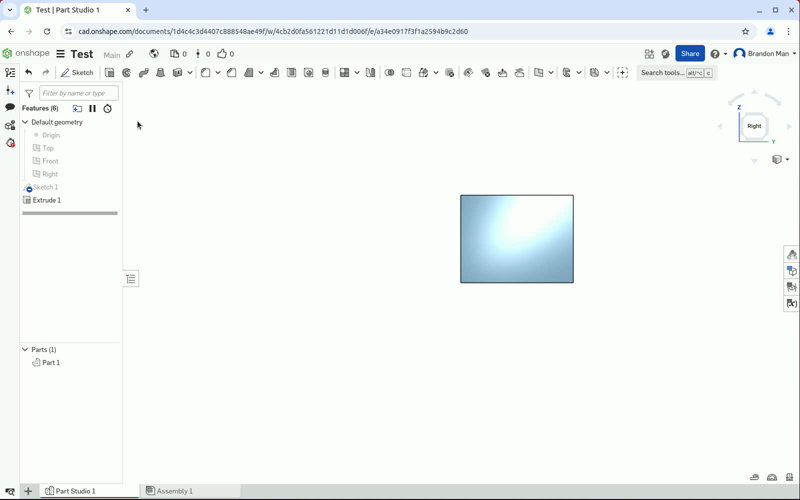
mouse_move(73, 189)
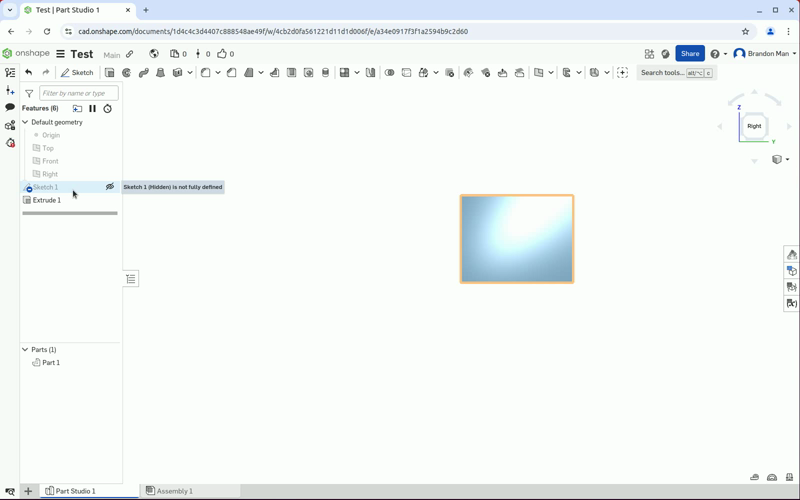
click(73, 189)
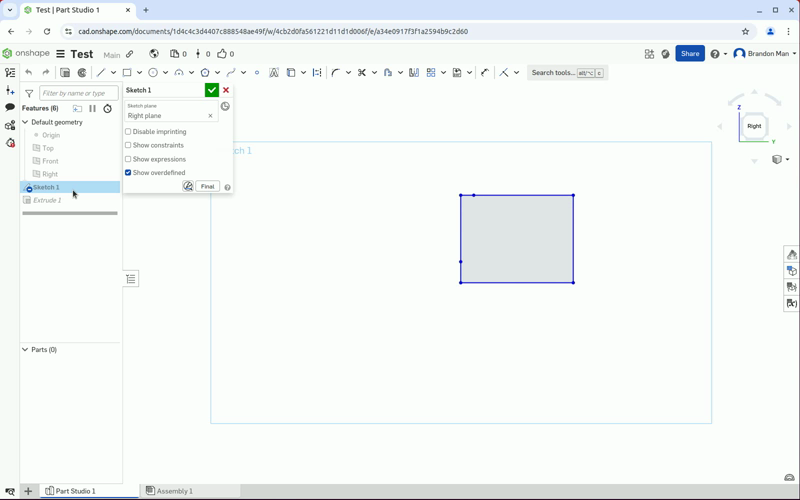
mouse_move(229, 92)
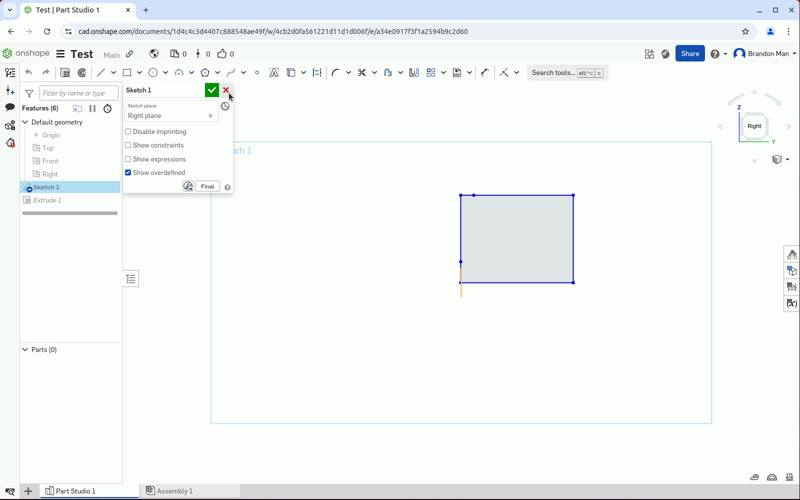
click(229, 92)
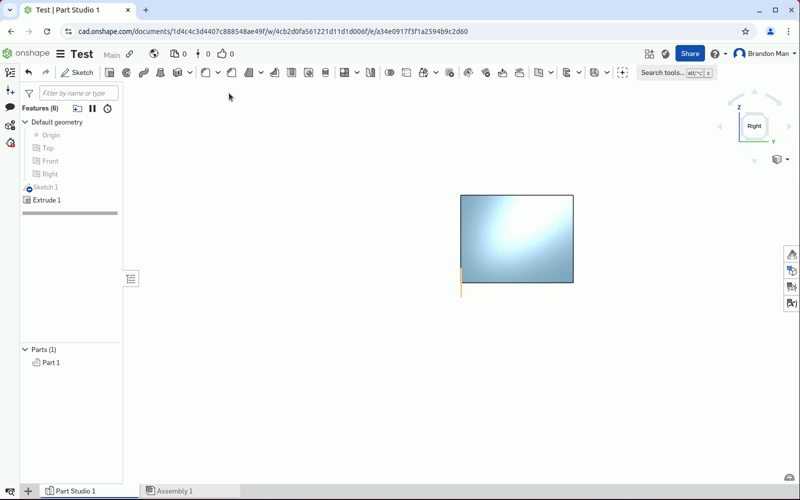
mouse_move(73, 352)
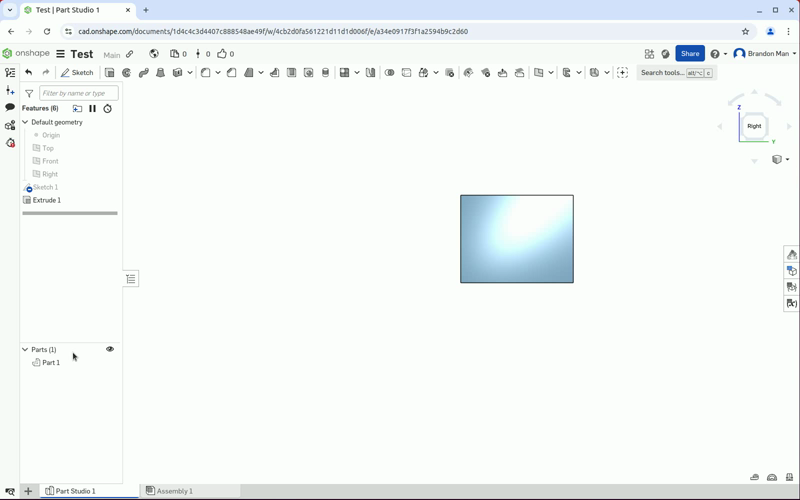
key(y)
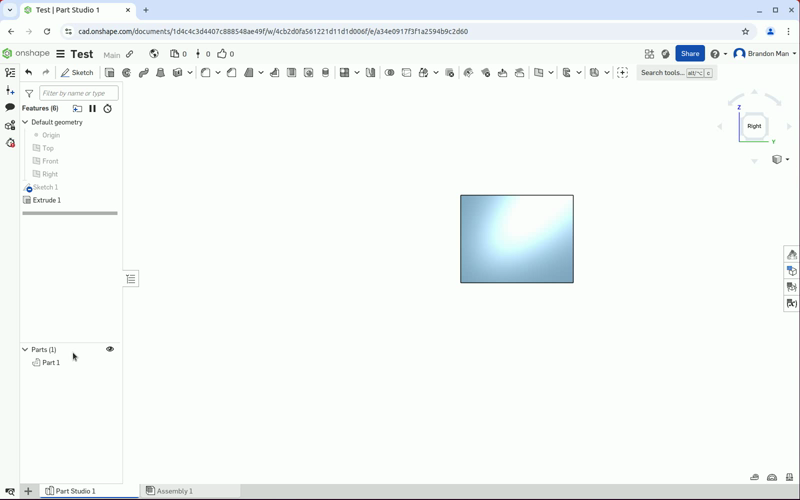
key(shift+p)
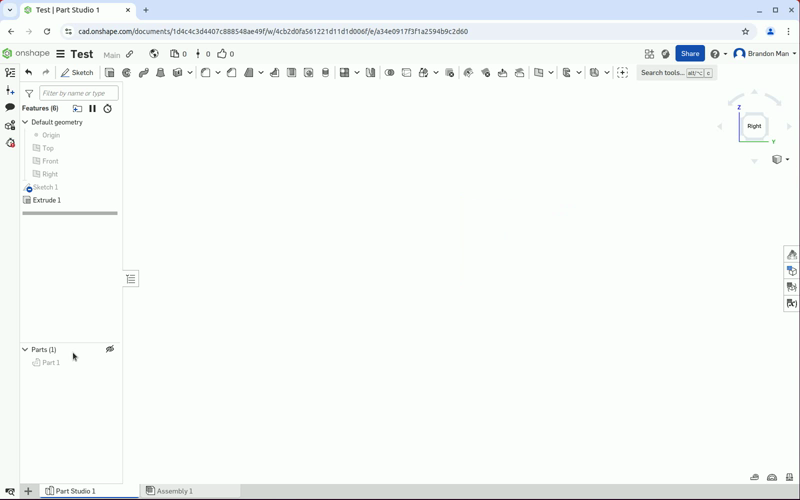
key(space)
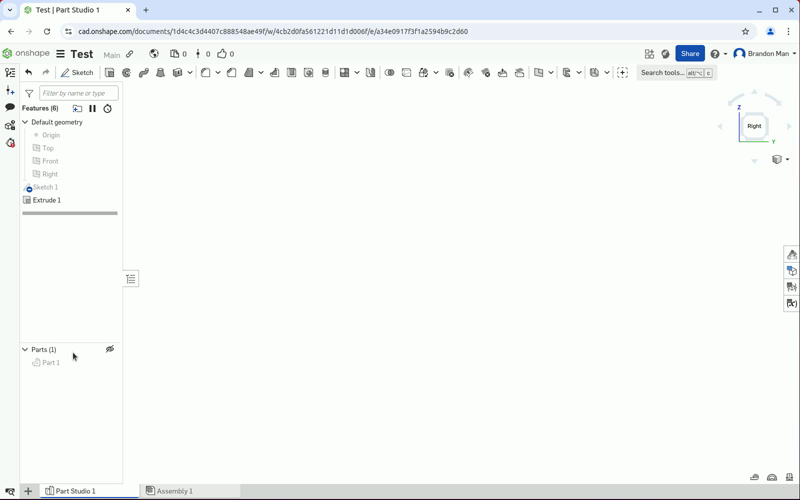
key_down(shift)
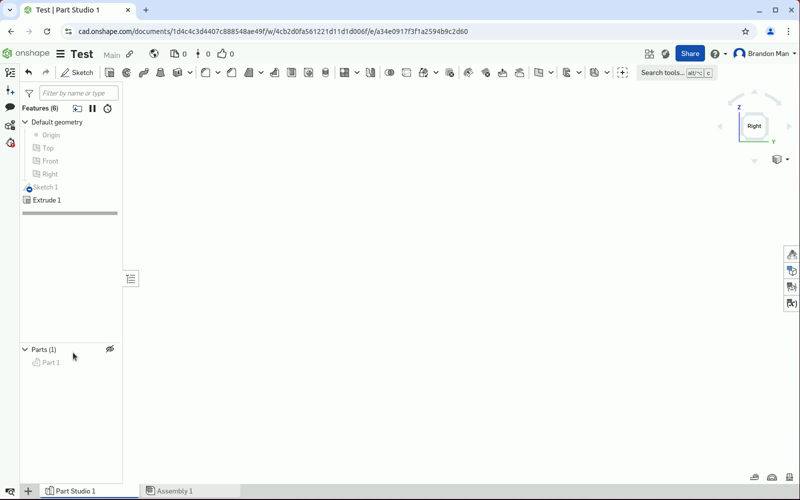
key(right)
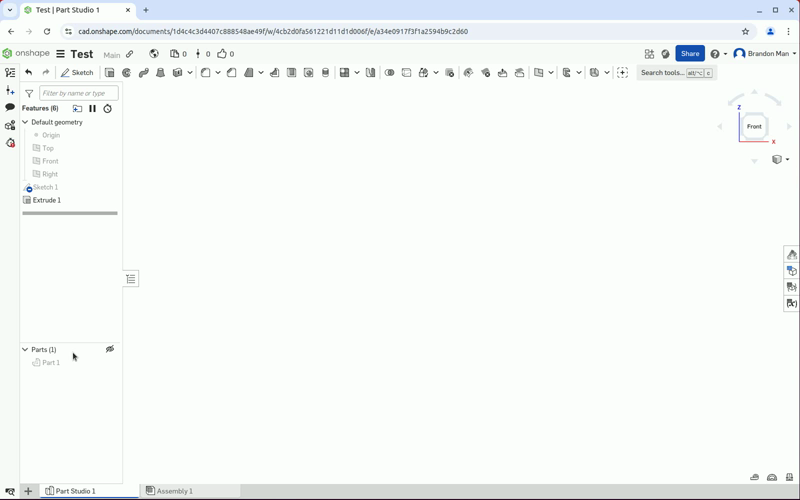
key_up(shift)
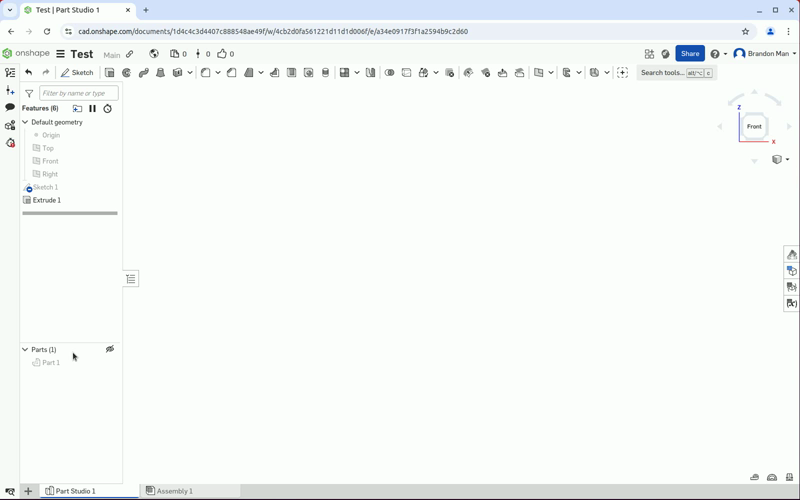
mouse_move(73, 352)
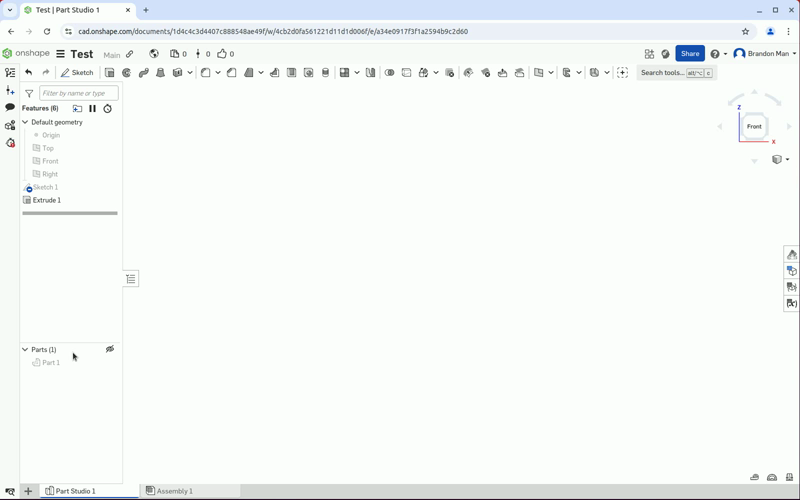
key(shift+y)
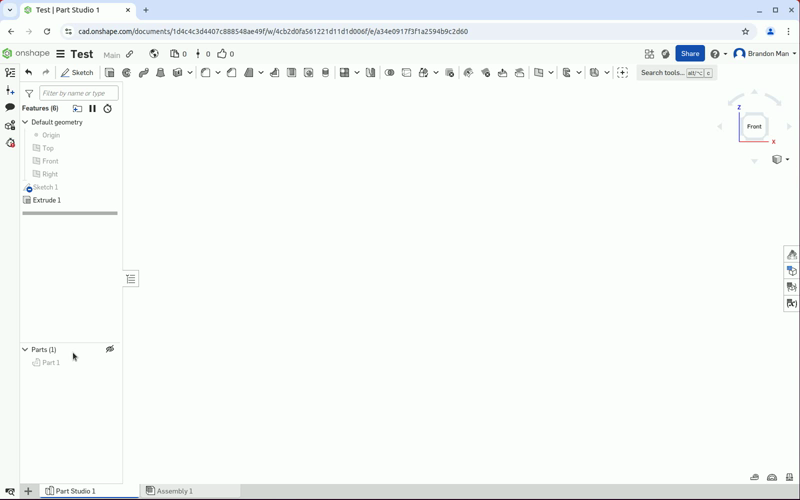
key(shift+s)
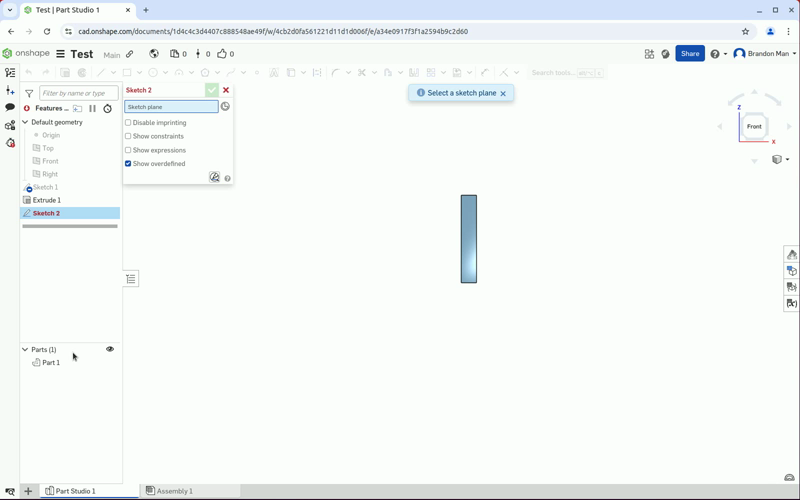
mouse_move(73, 163)
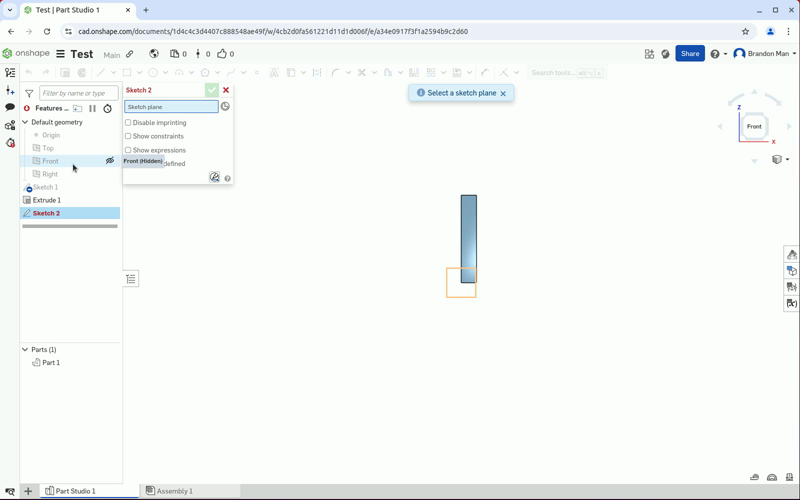
click(73, 163)
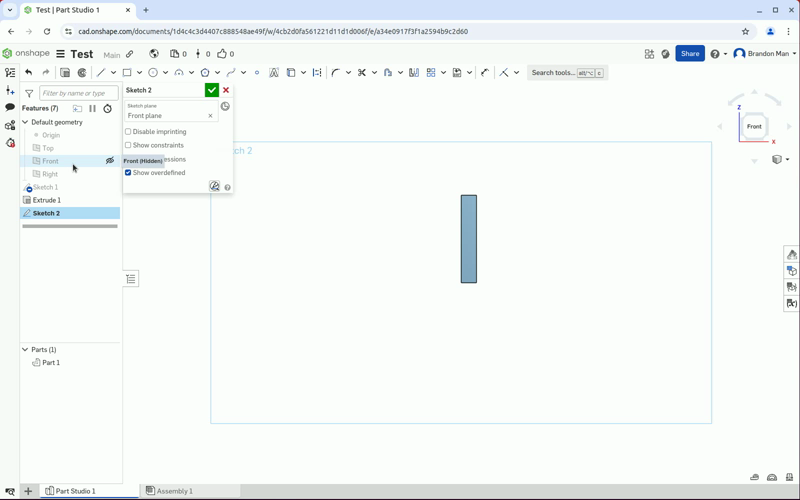
mouse_move(73, 352)
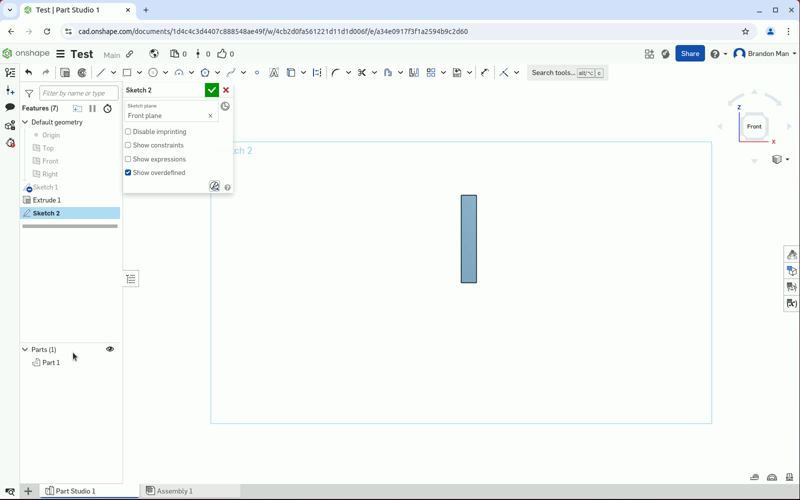
key(y)
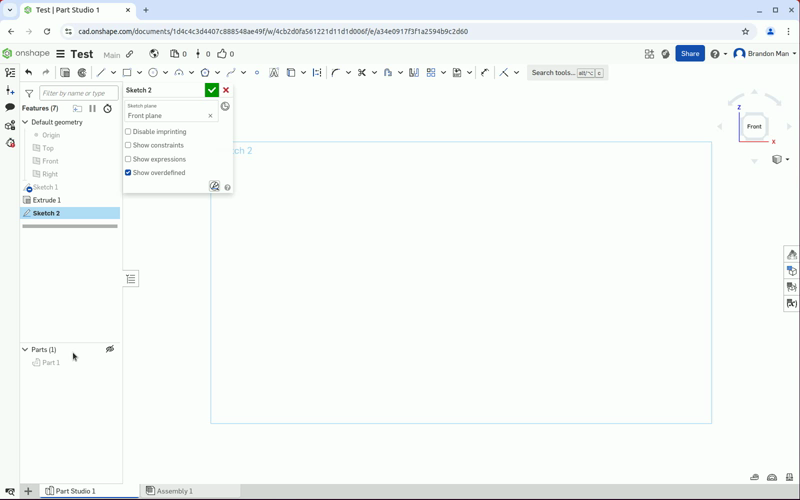
key(l)
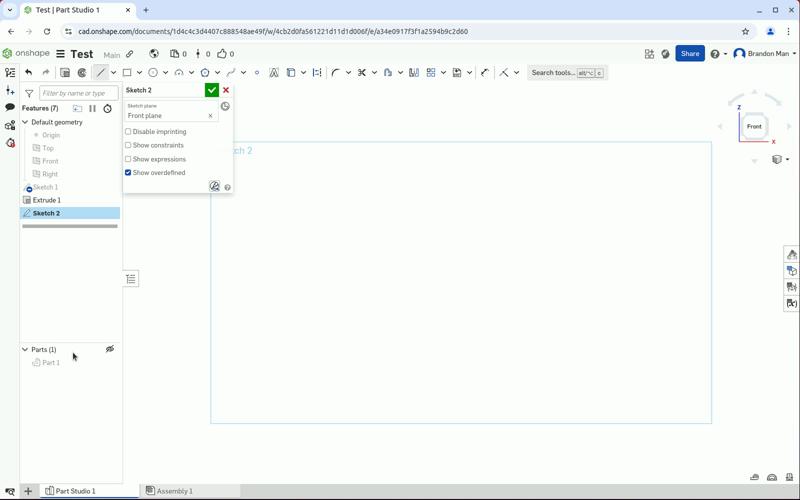
key_down(shift)
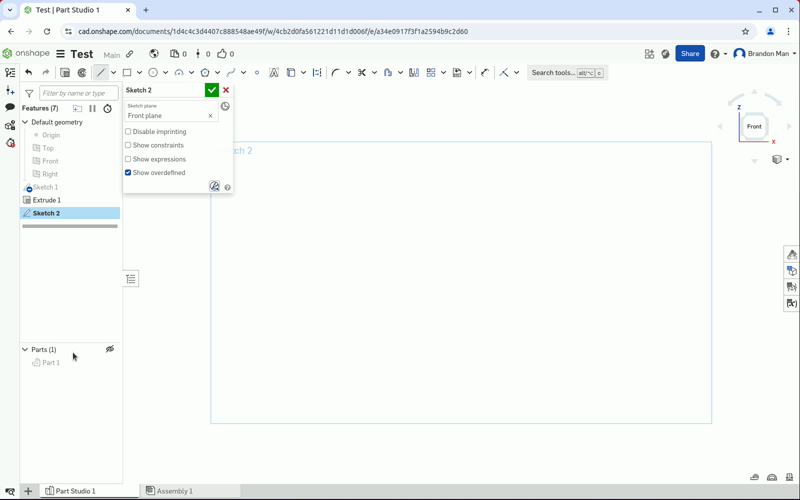
mouse_move(468, 282)
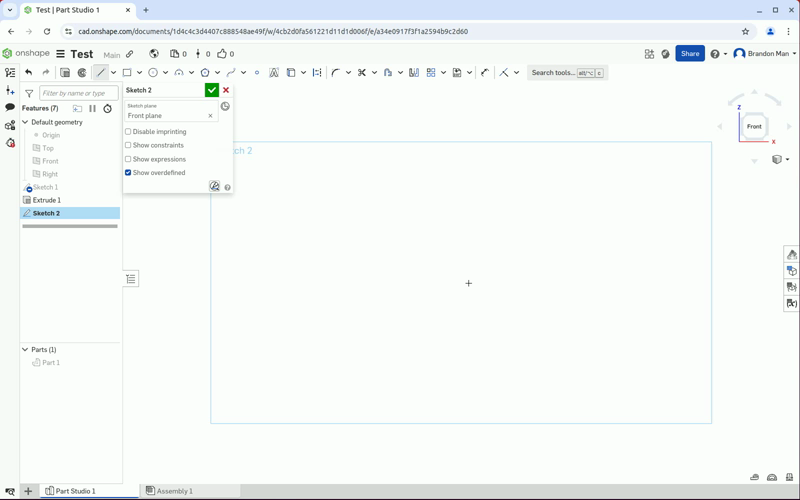
click(468, 282)
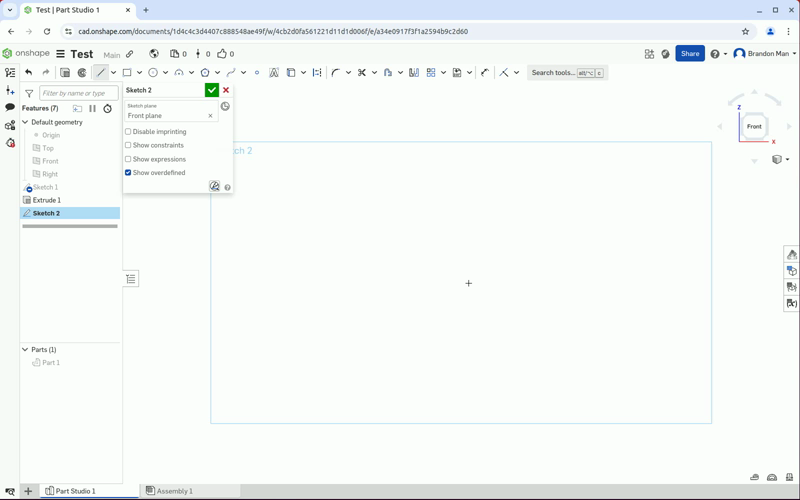
key_up(shift)
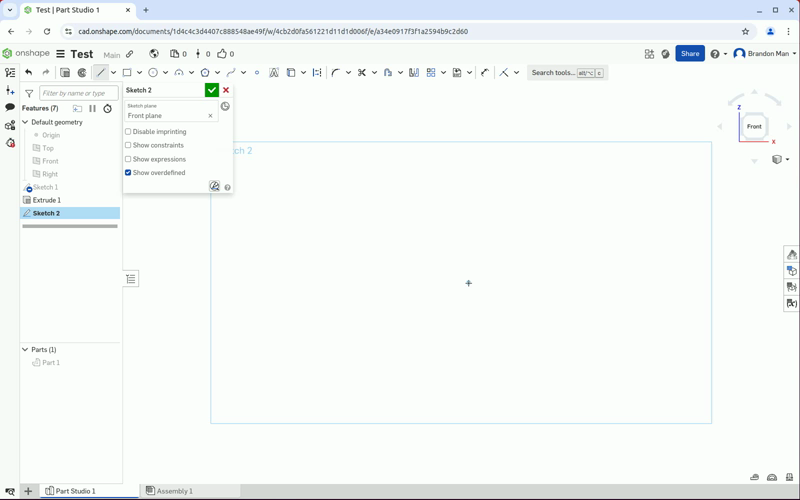
key_down(shift)
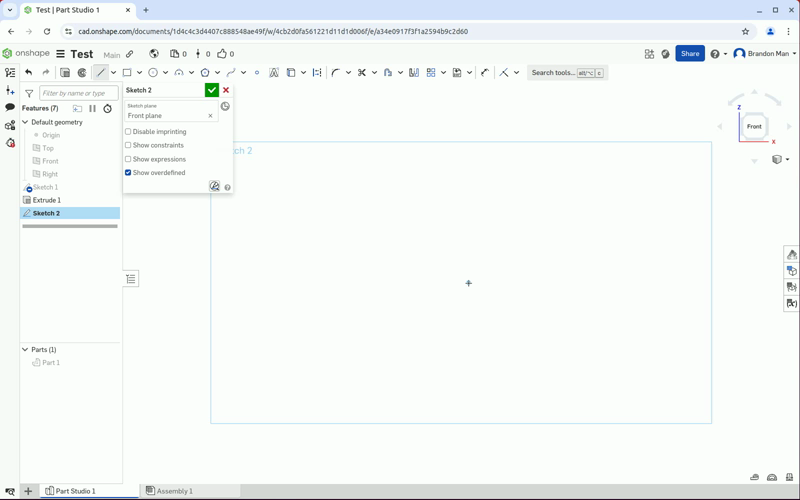
mouse_move(498, 282)
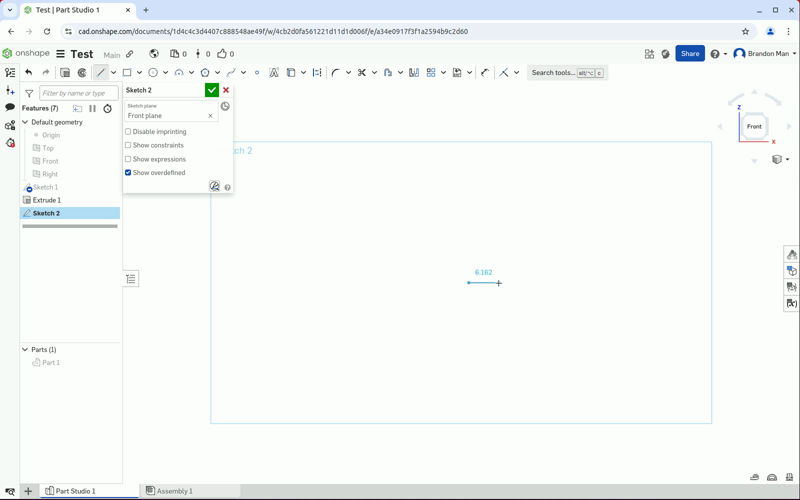
mouse_move(476, 282)
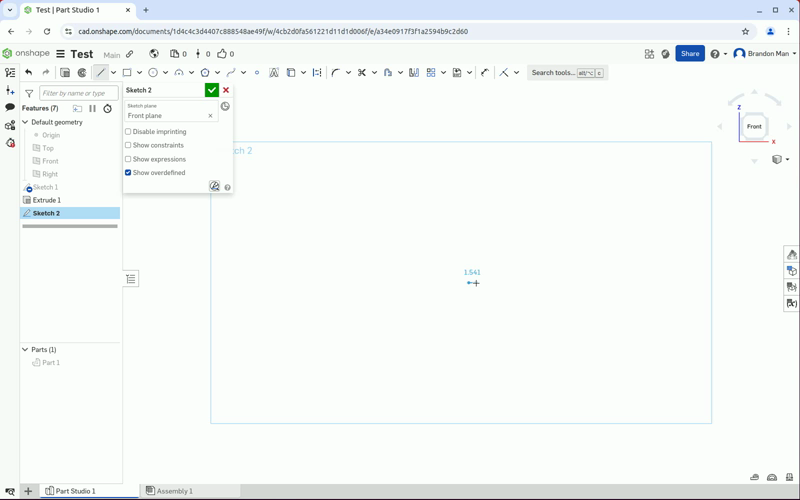
click(476, 282)
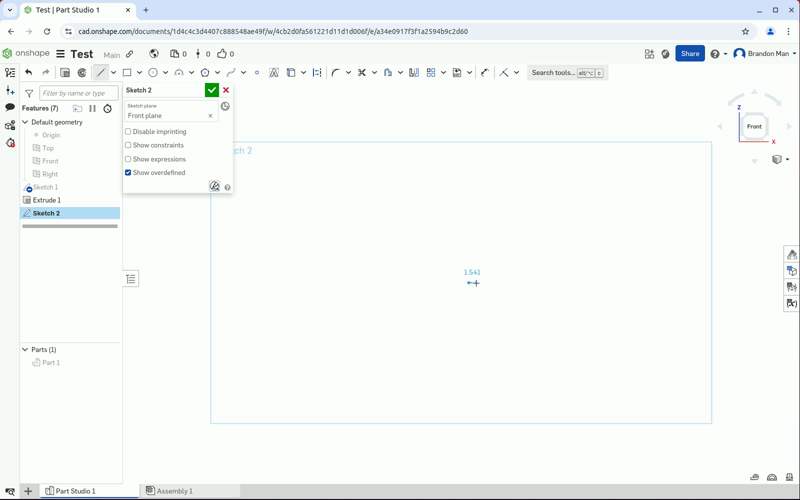
key_up(shift)
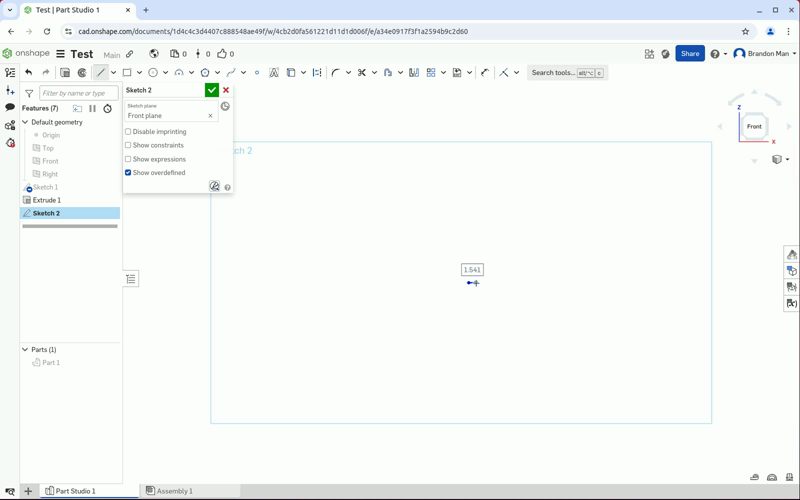
key_down(shift)
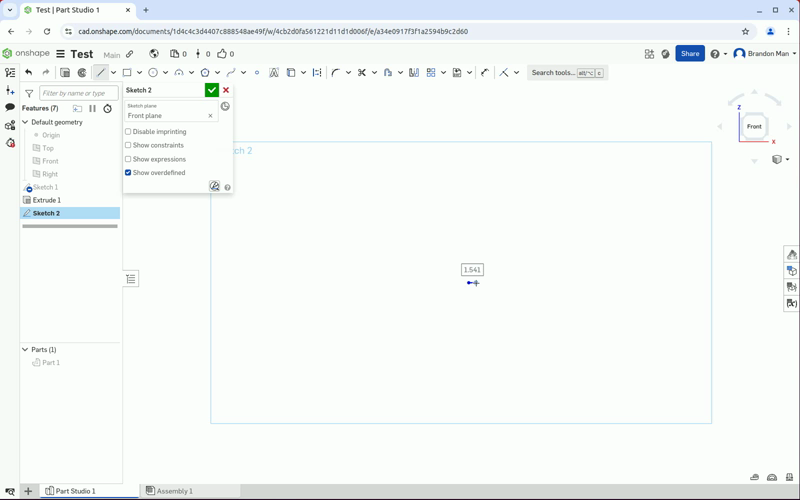
mouse_move(476, 194)
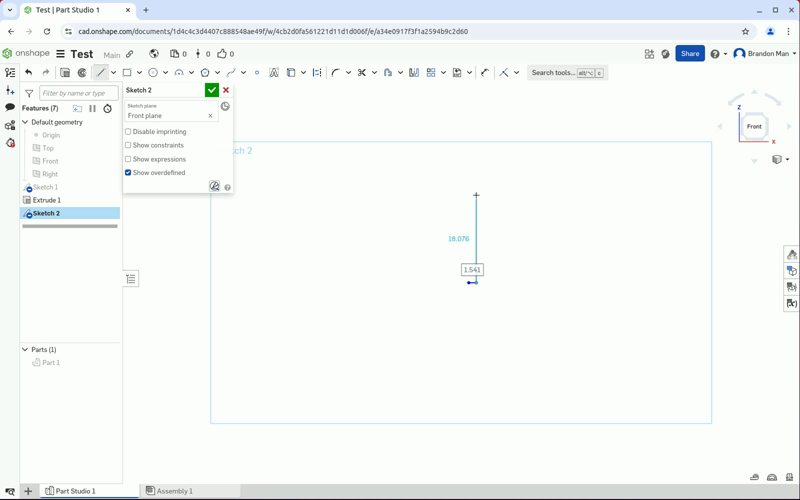
click(476, 194)
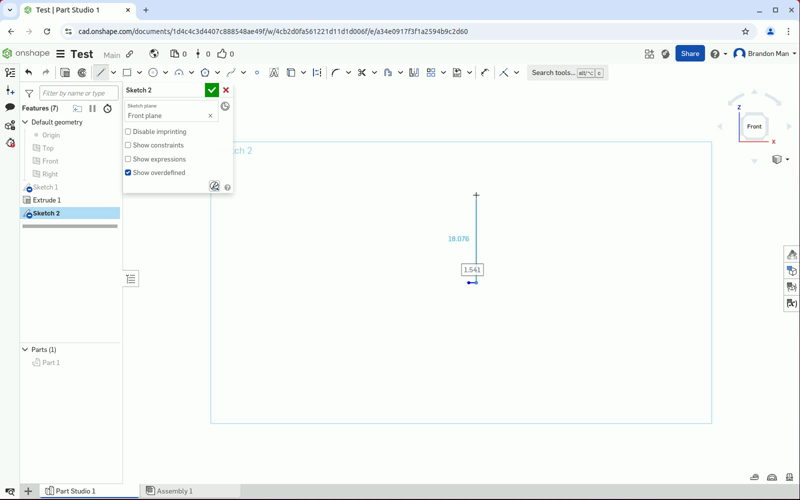
key_up(shift)
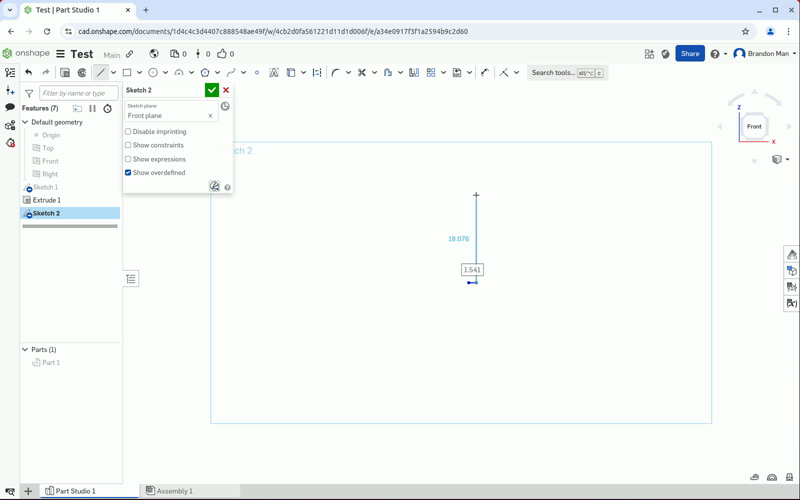
key_down(shift)
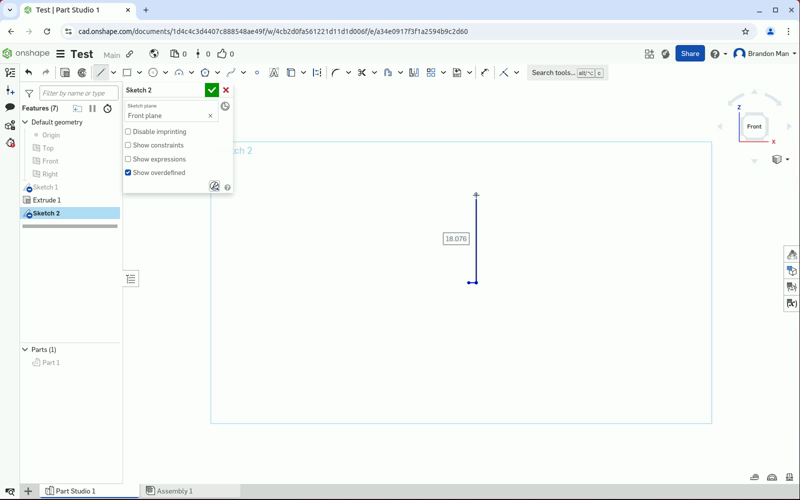
mouse_move(506, 194)
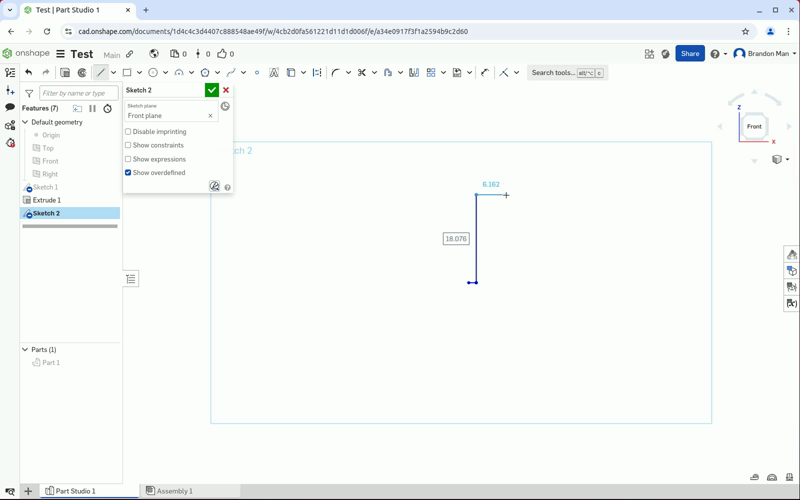
mouse_move(468, 194)
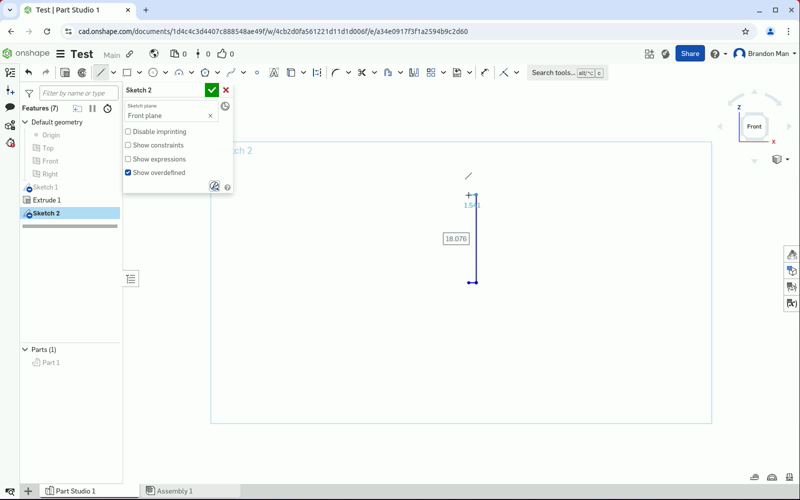
click(468, 194)
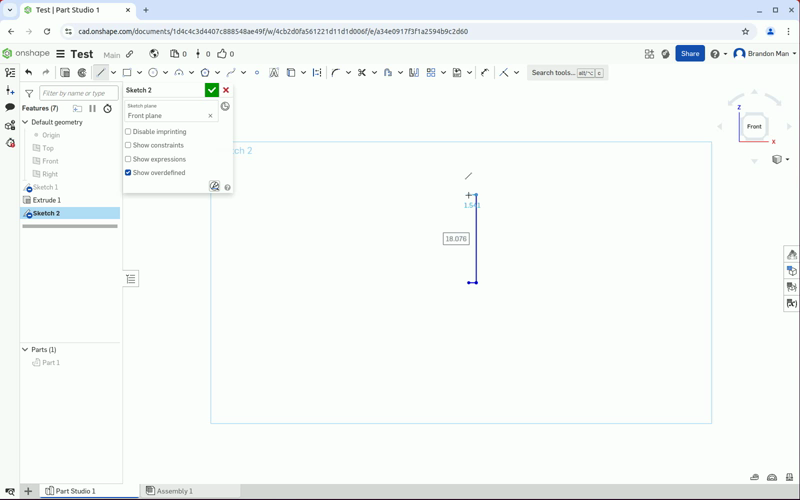
key_up(shift)
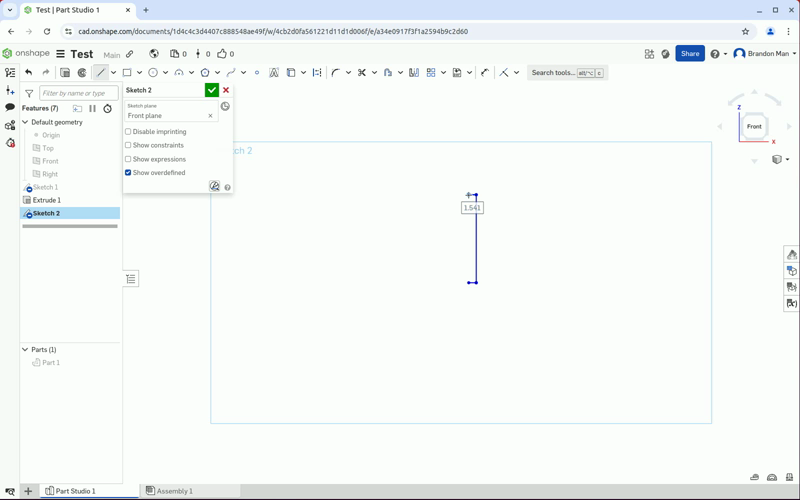
key_down(shift)
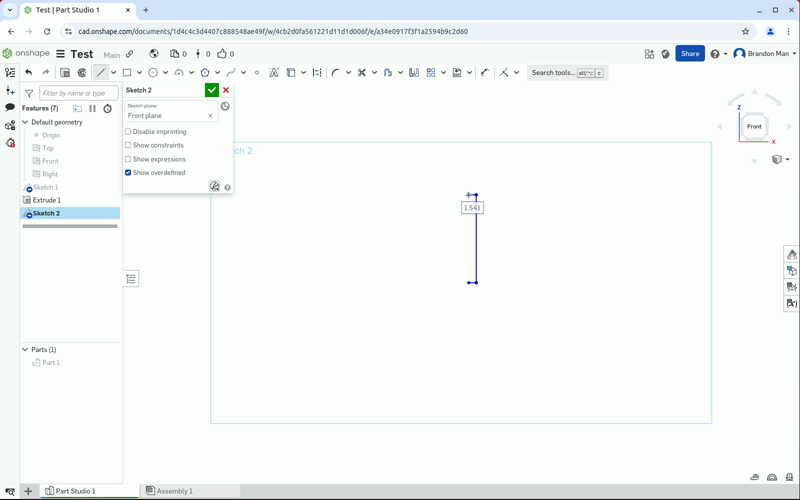
mouse_move(468, 282)
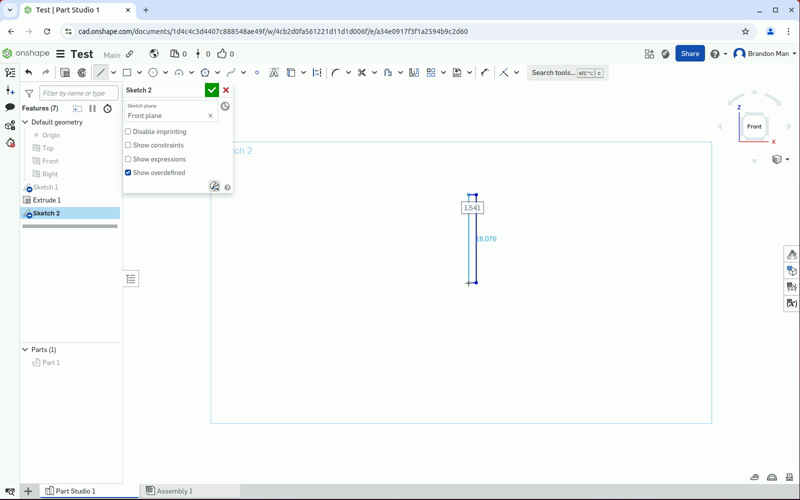
key_up(shift)
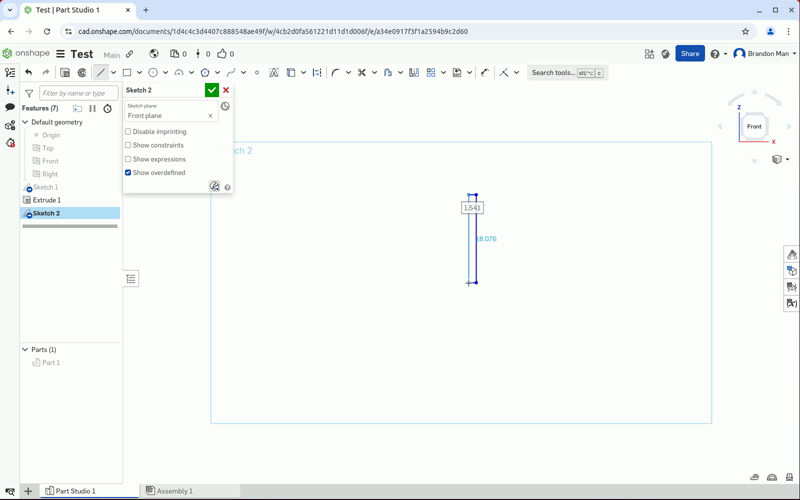
click(468, 282)
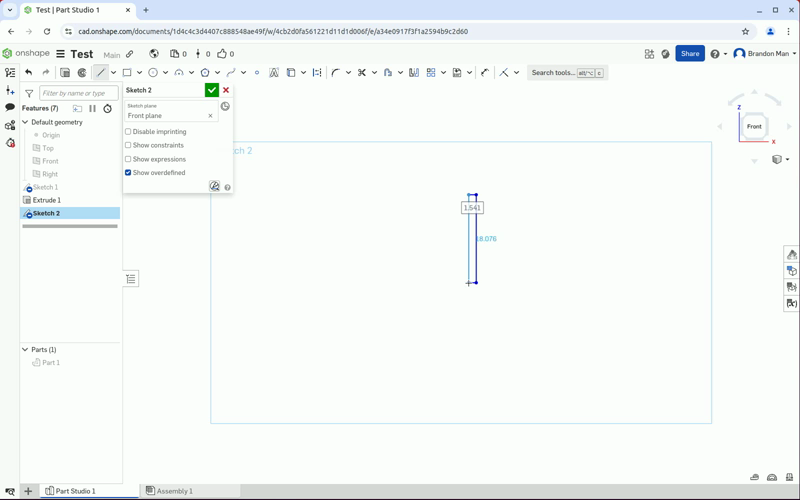
key(esc)
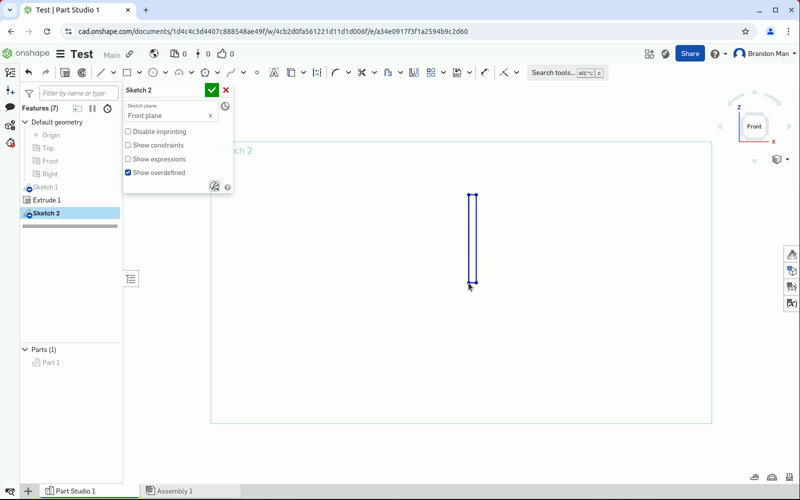
mouse_move(472, 226)
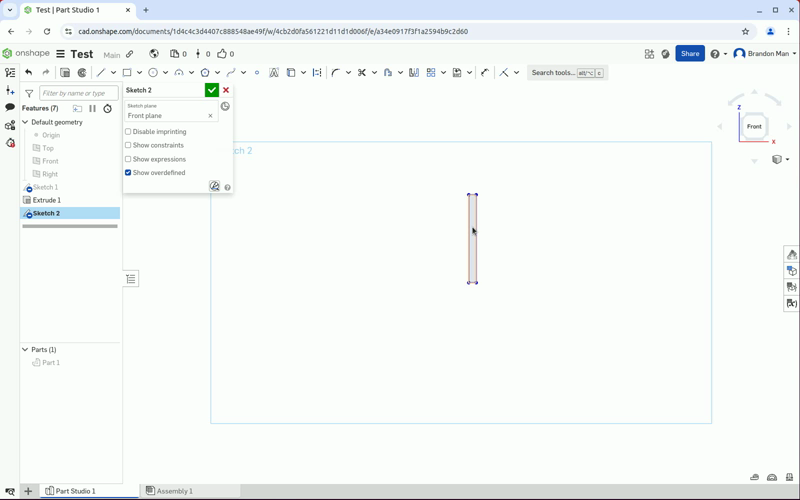
scroll(6)
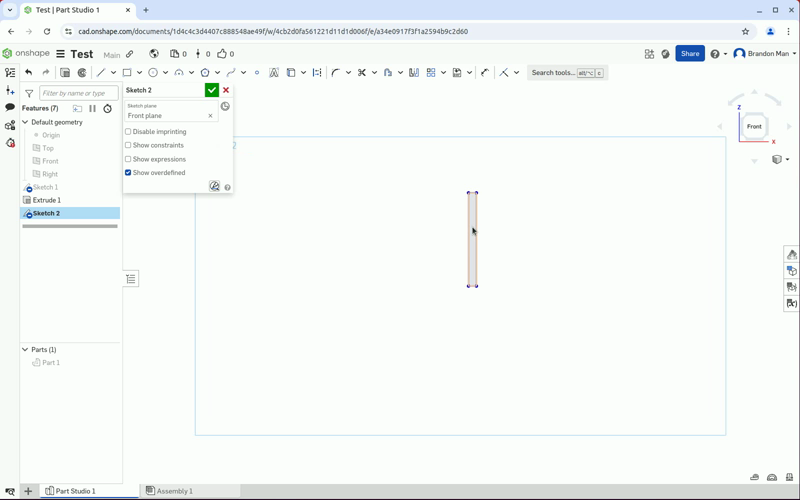
scroll(6)
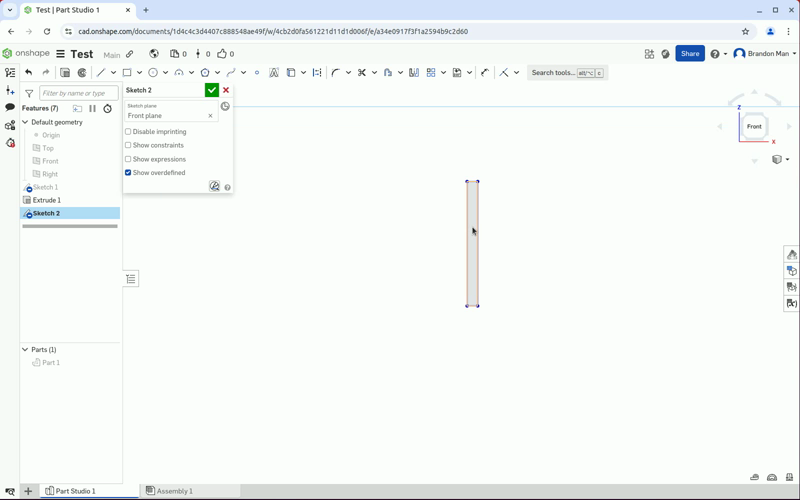
scroll(6)
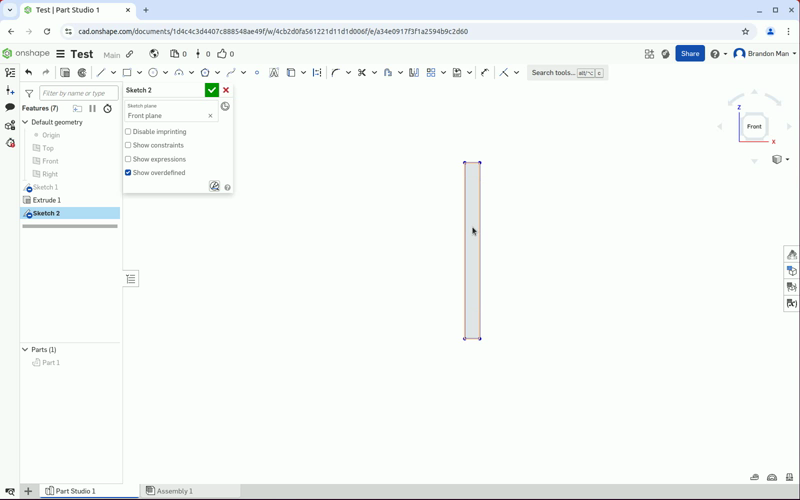
scroll(6)
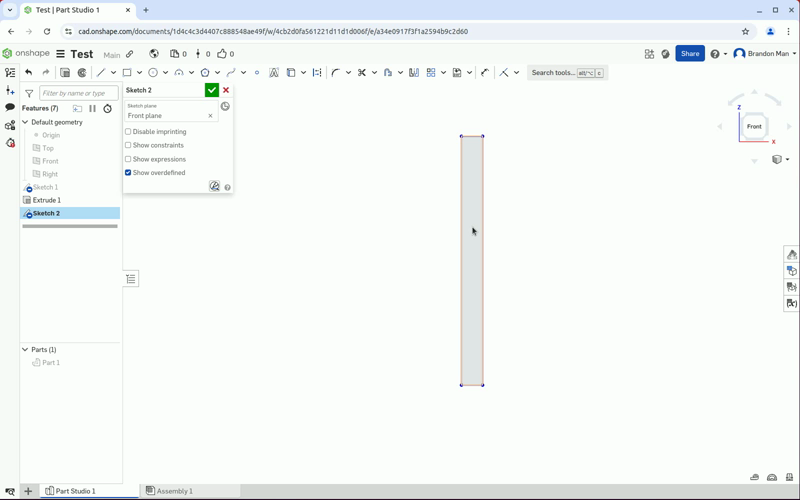
scroll(6)
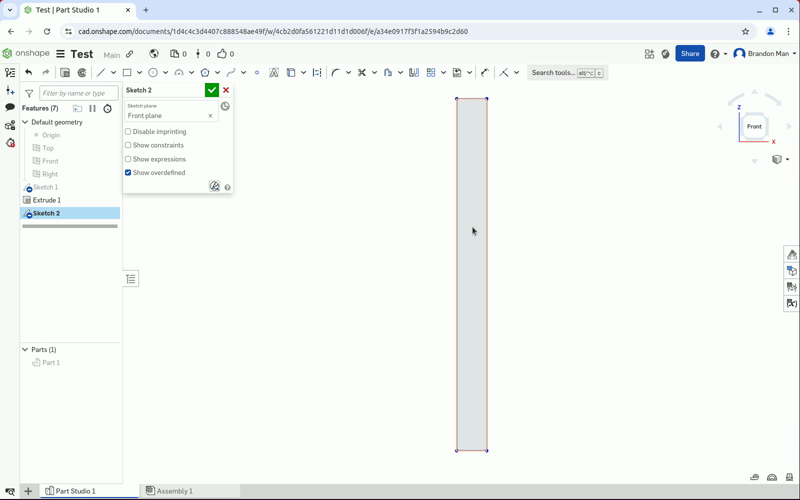
scroll(6)
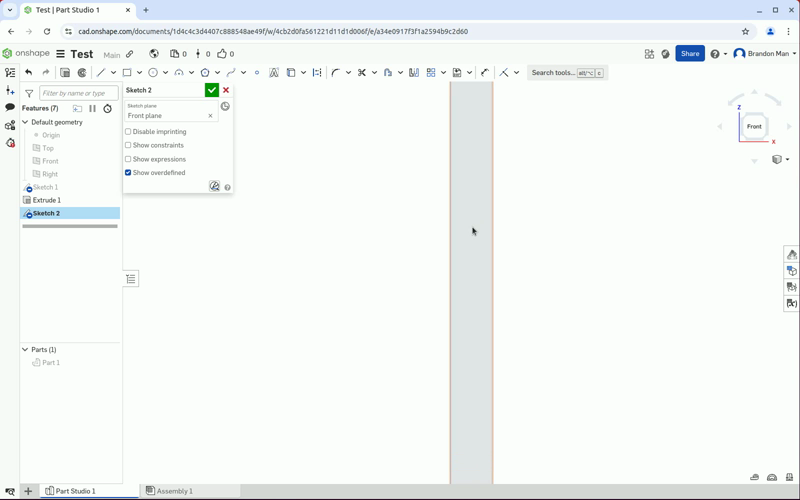
scroll(6)
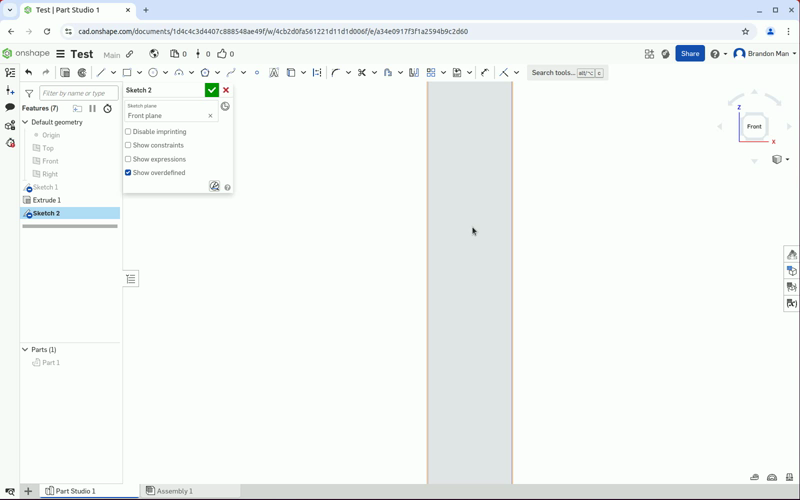
click(472, 226)
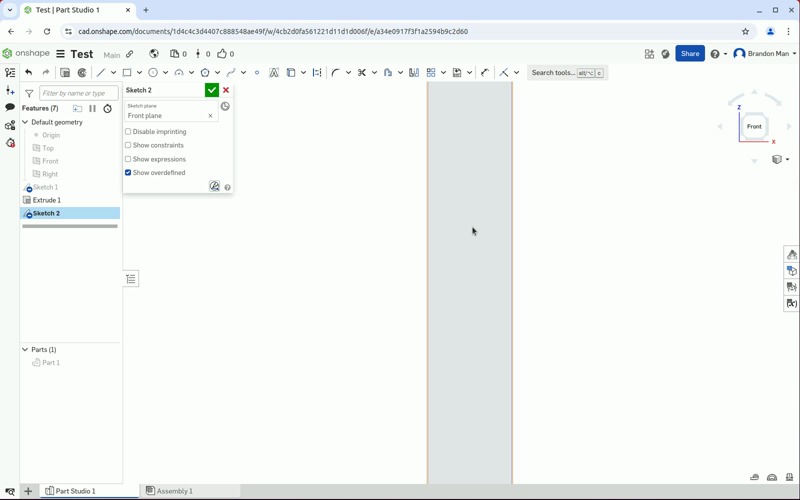
scroll(-6)
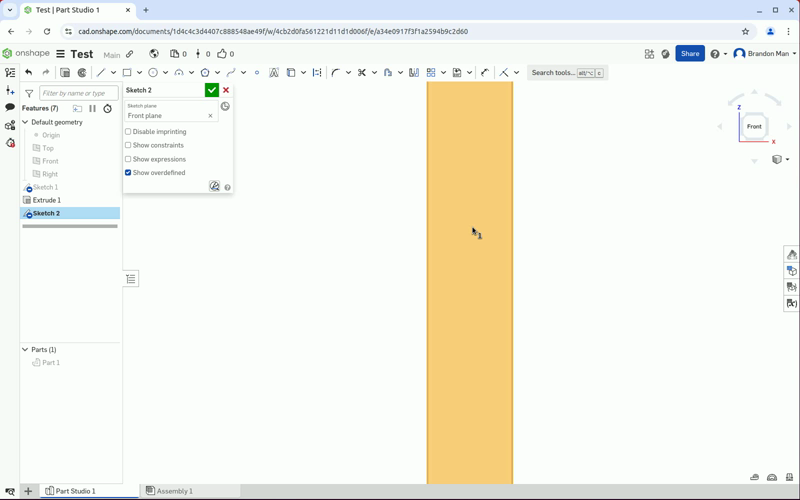
scroll(-6)
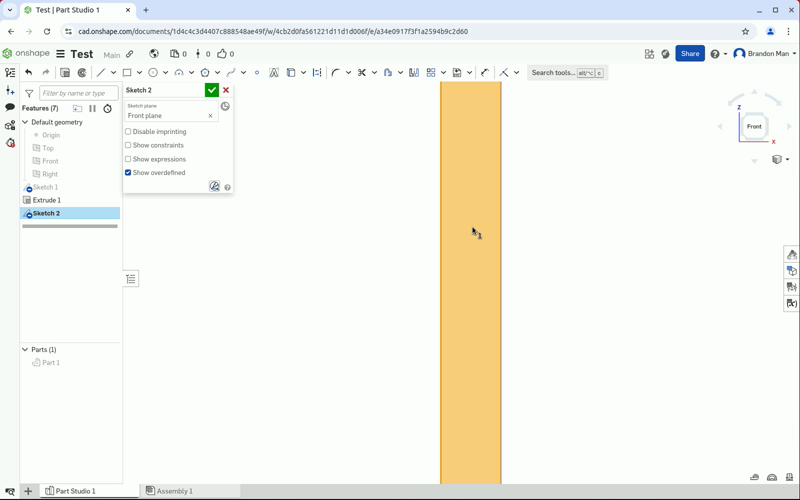
scroll(-6)
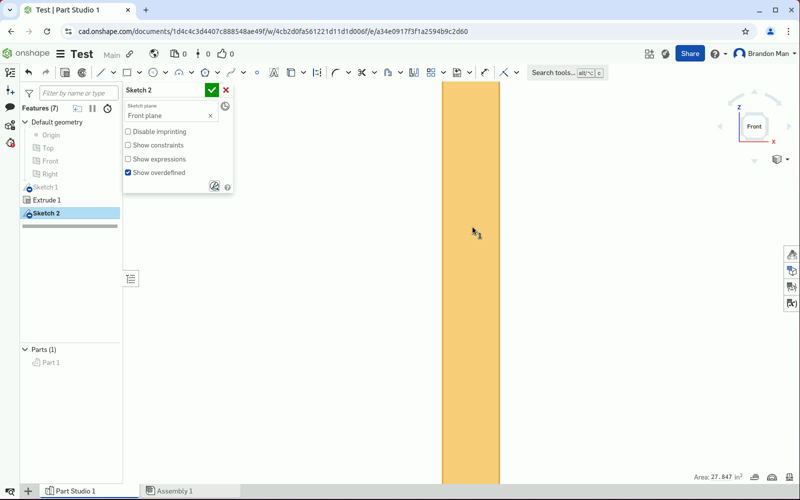
scroll(-6)
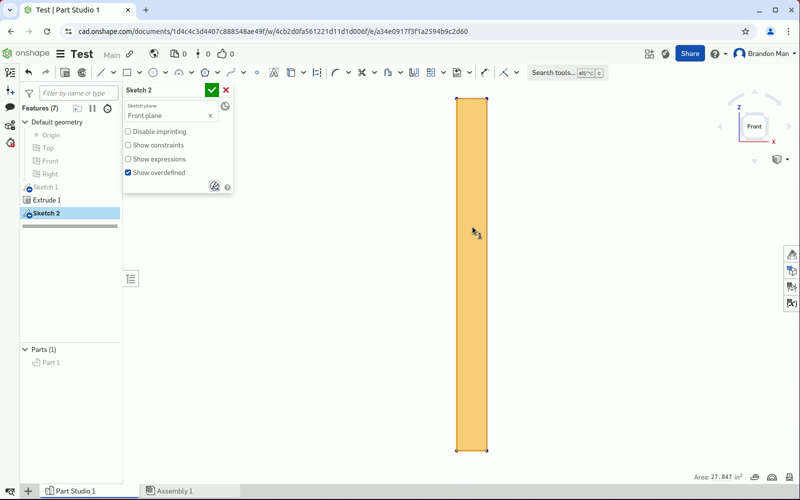
scroll(-6)
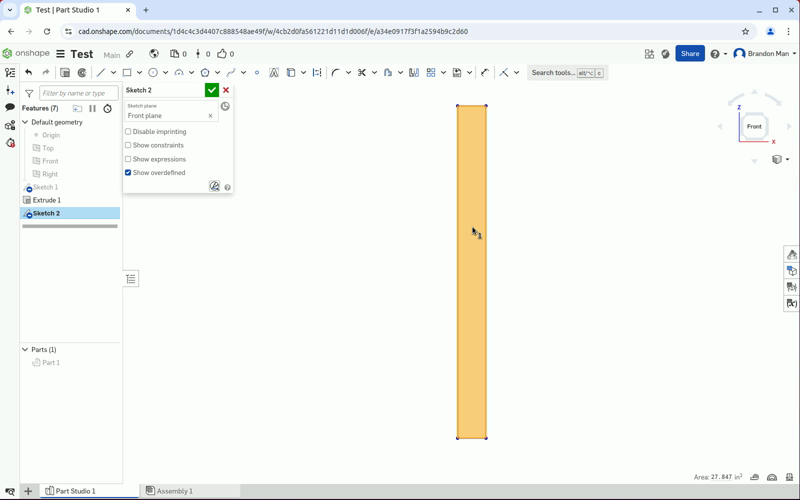
scroll(-6)
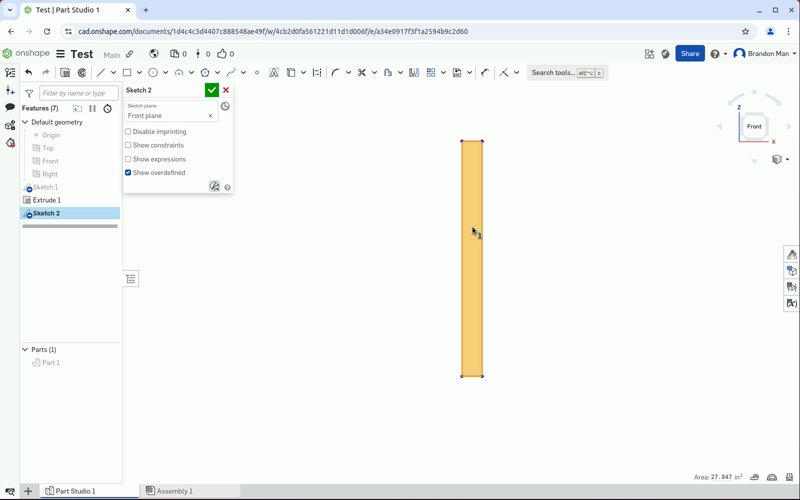
scroll(-6)
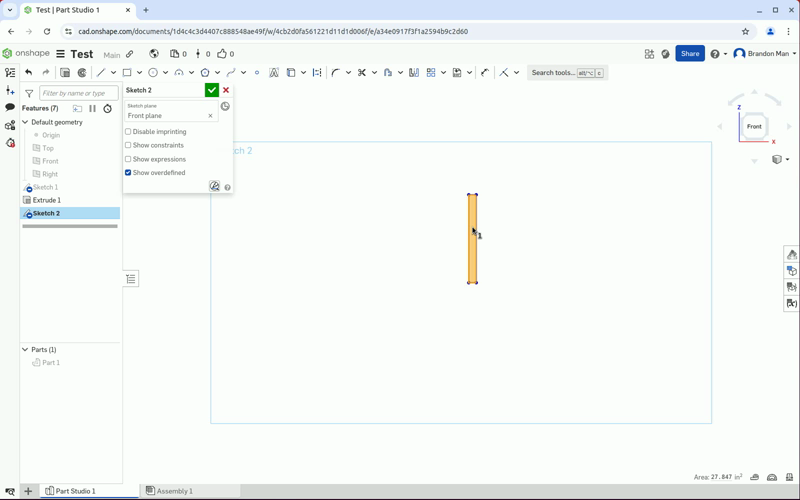
mouse_move(73, 352)
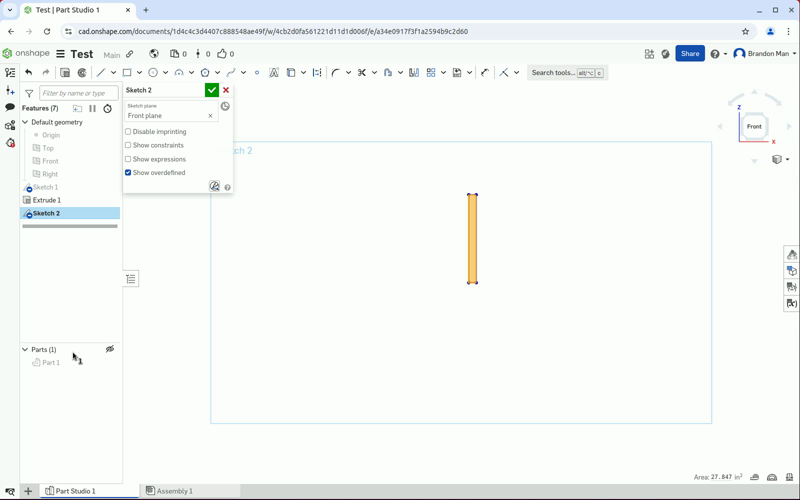
key(shift+y)
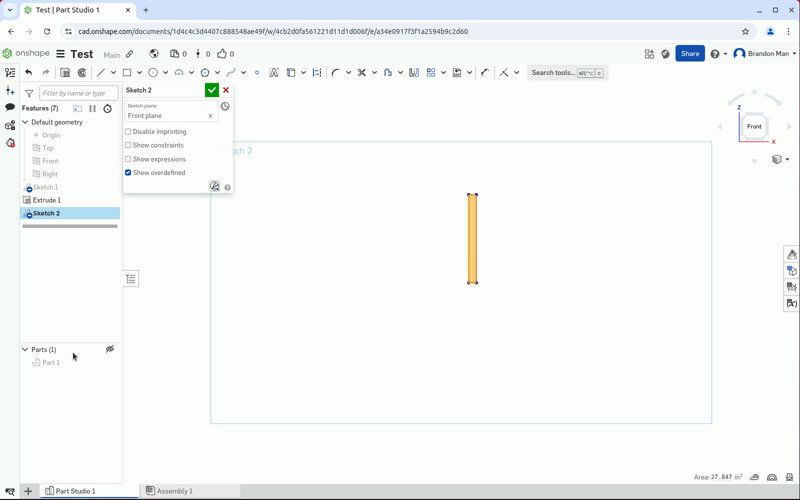
key(shift+e)
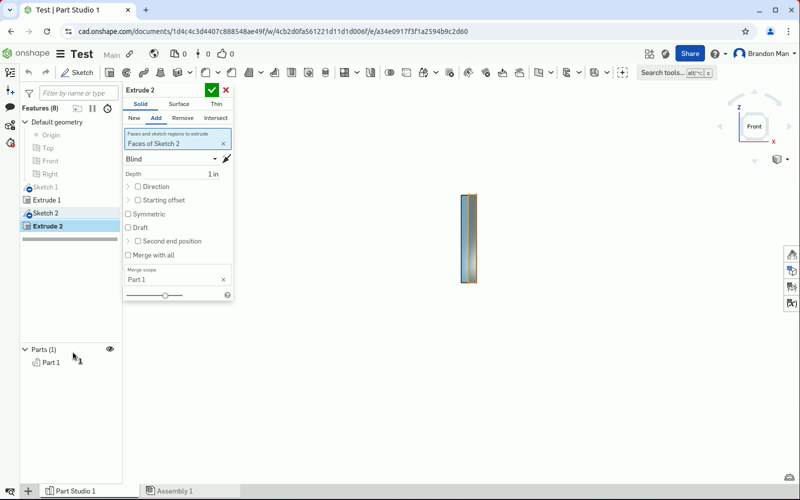
mouse_move(143, 106)
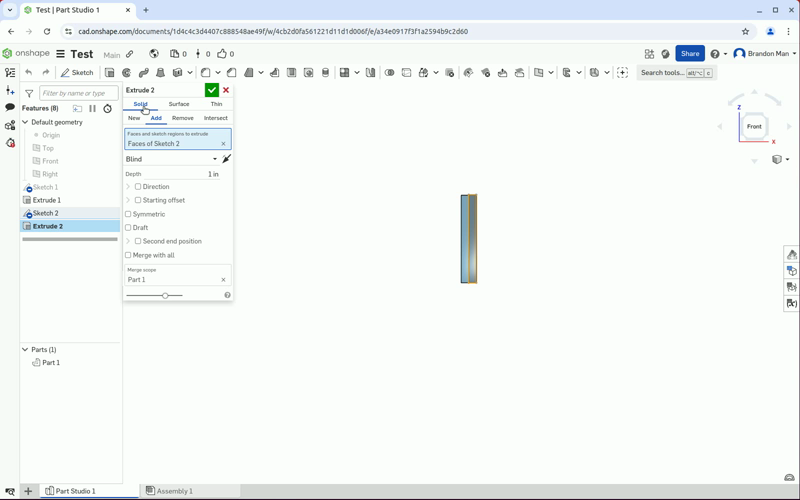
click(143, 106)
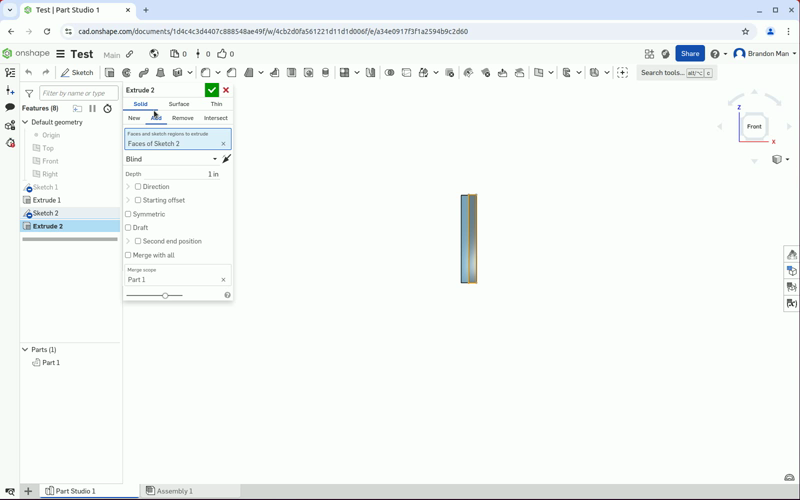
mouse_move(186, 120)
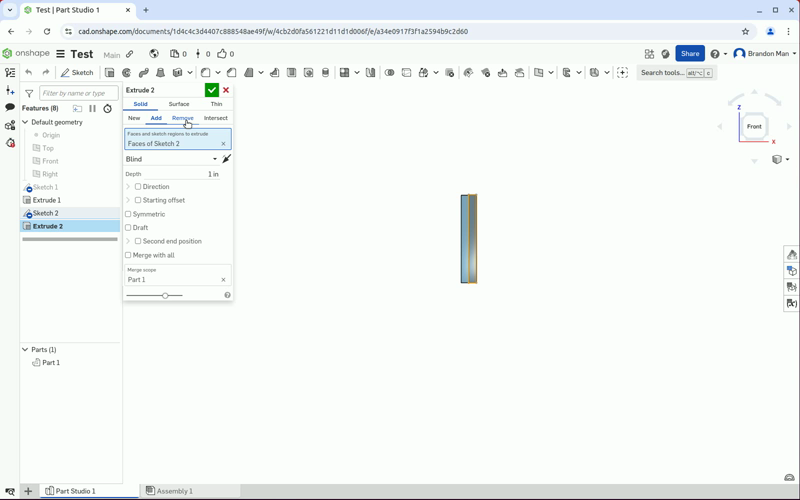
click(186, 120)
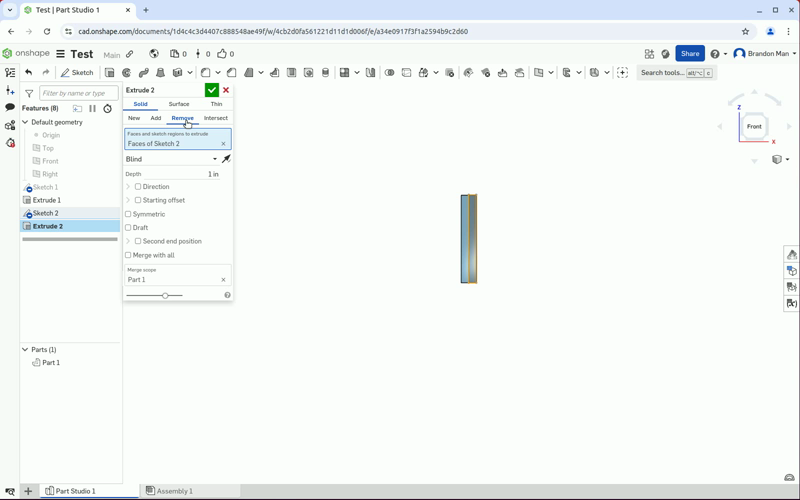
key(tab, 4)
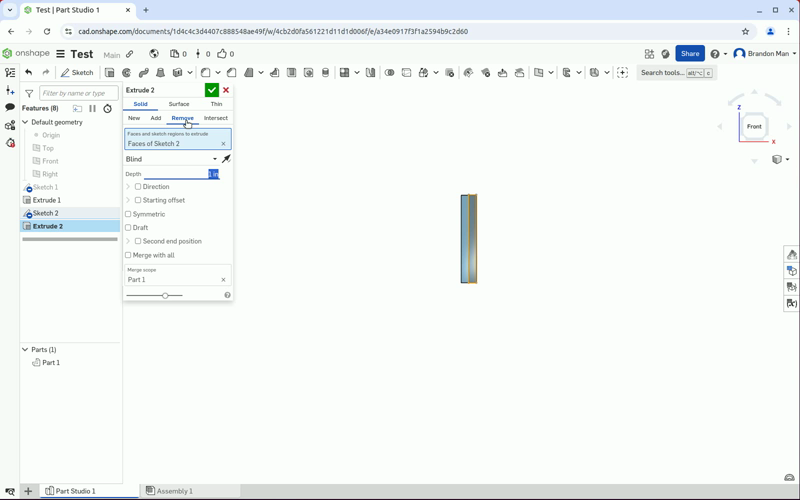
text(2.648)
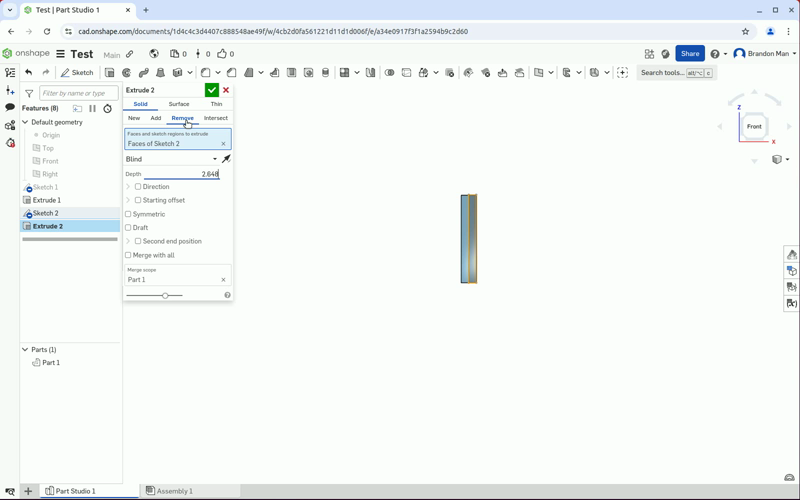
key(tab, 6)
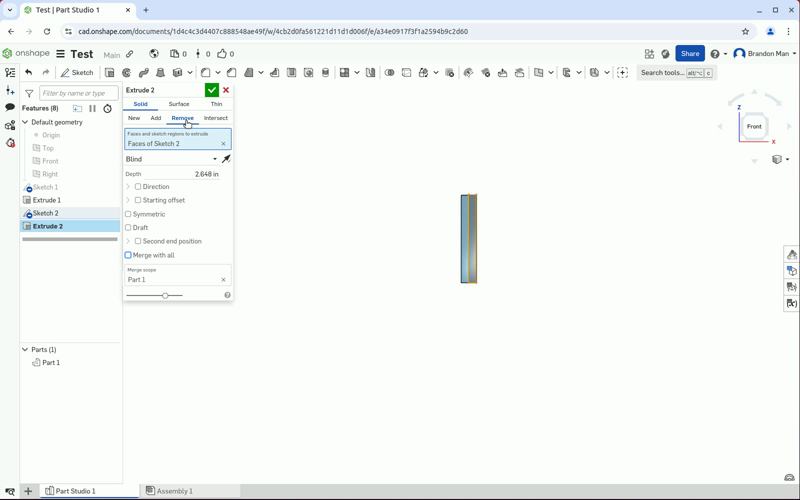
key(space)
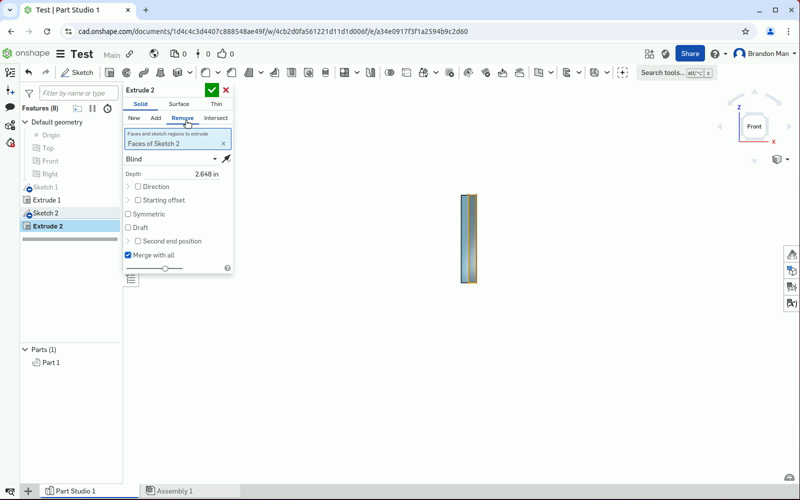
key(enter)
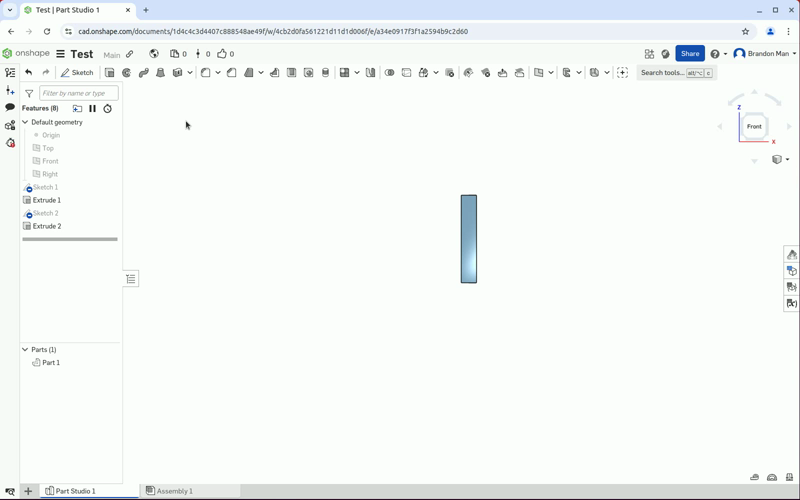
key(shift+h)
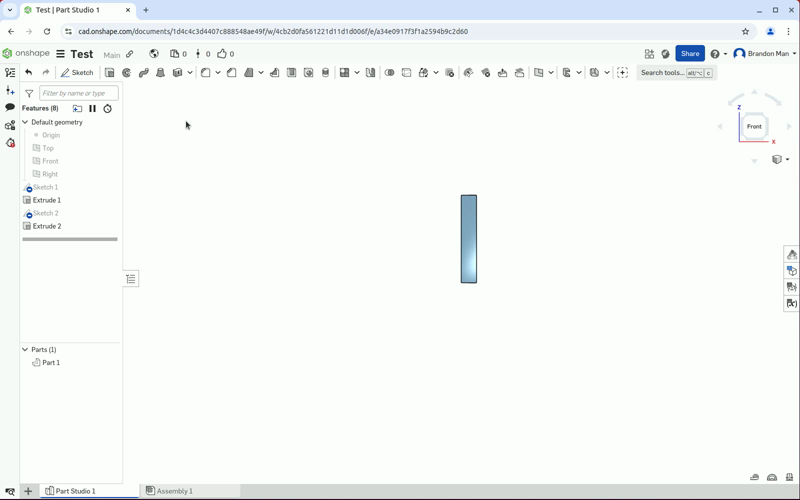
key(shift+h)
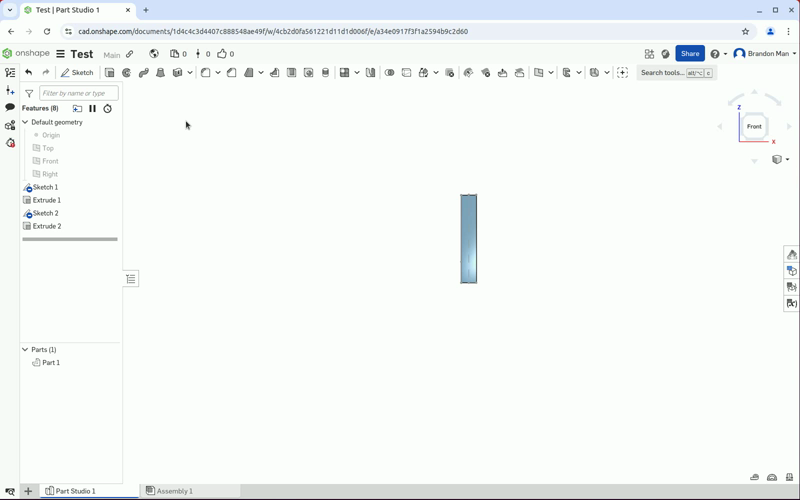
key(shift+7)
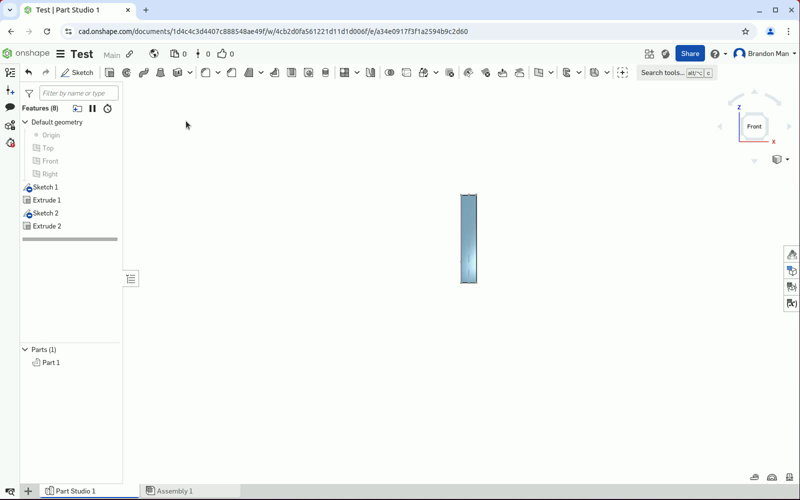
key(left, 2)
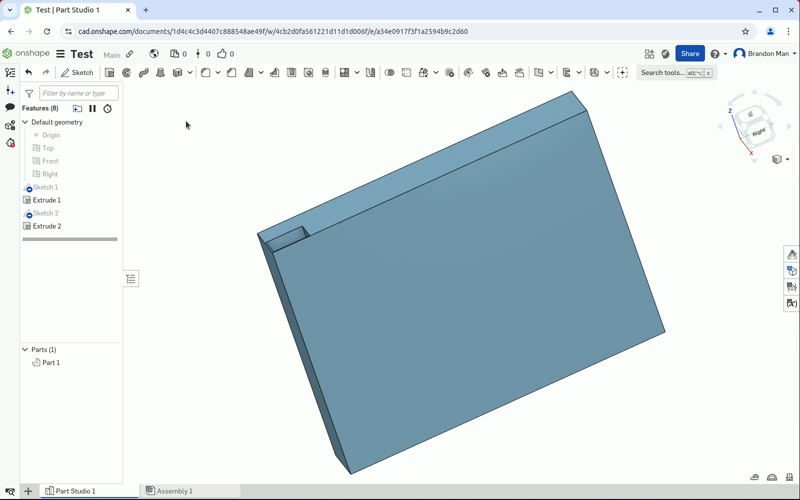
key(down, 2)
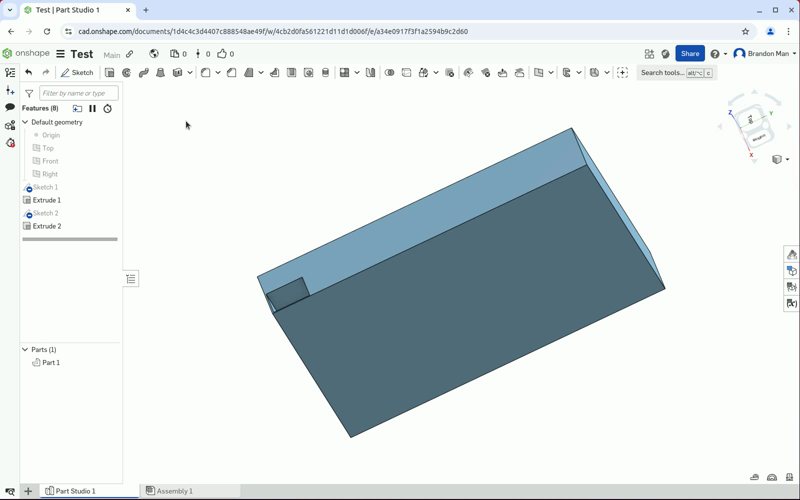
key(up, 2)
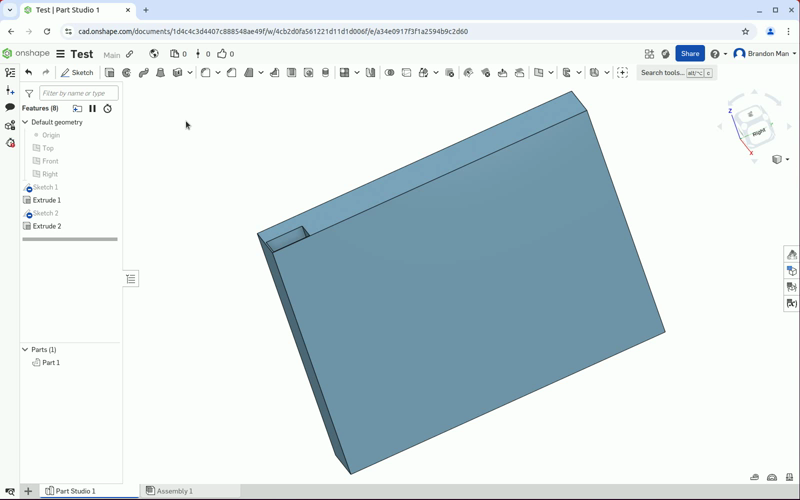
key(right, 2)
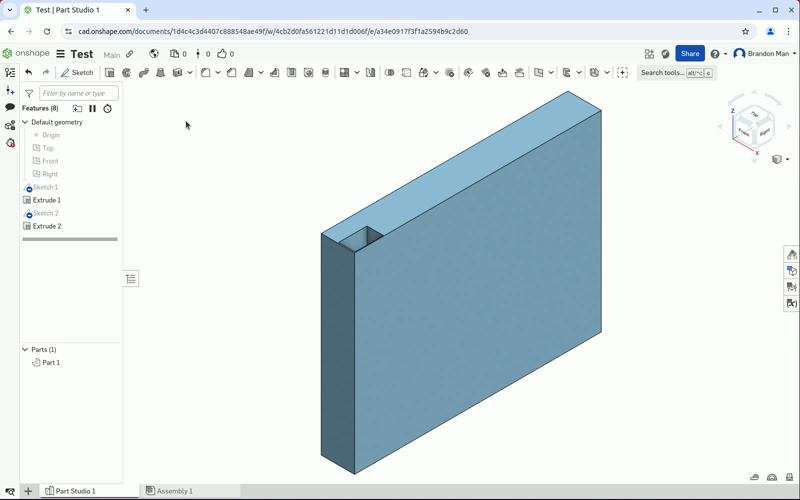
mouse_move(73, 189)
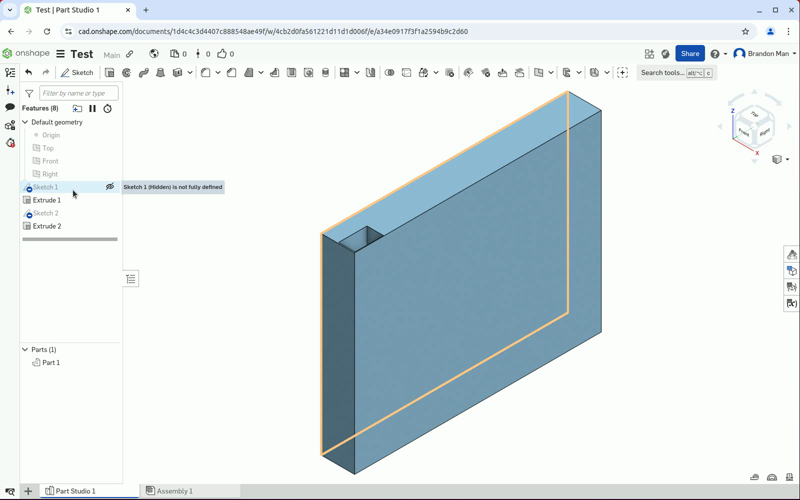
click(73, 189)